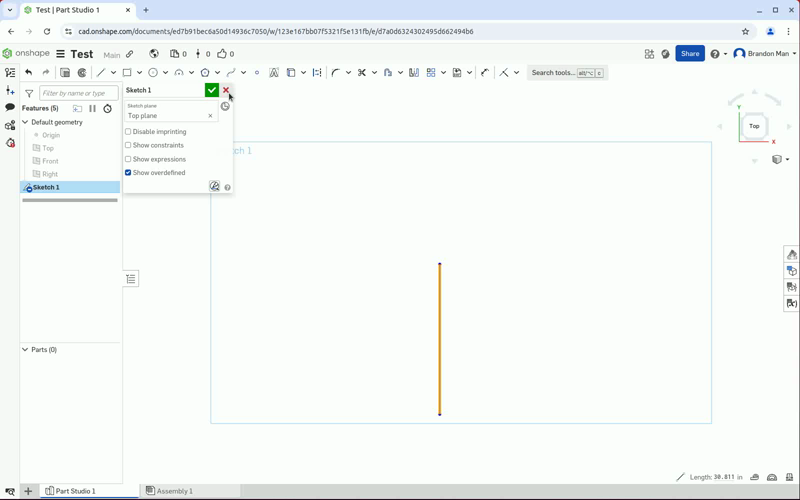
key(shift+h)
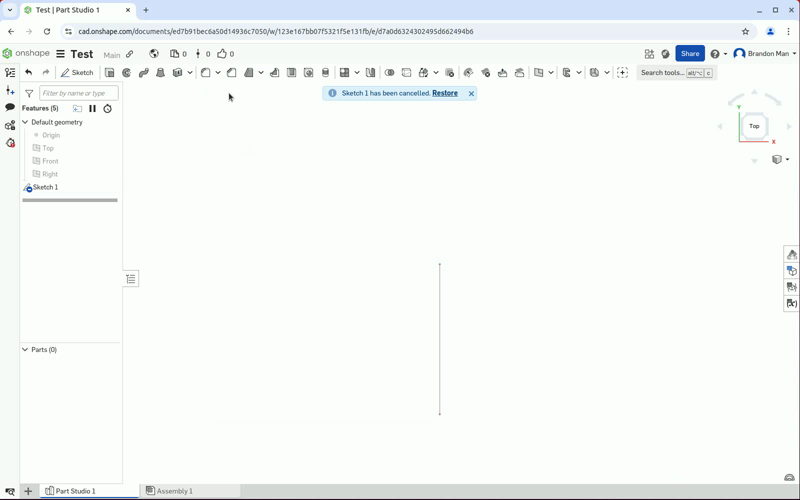
key(shift+s)
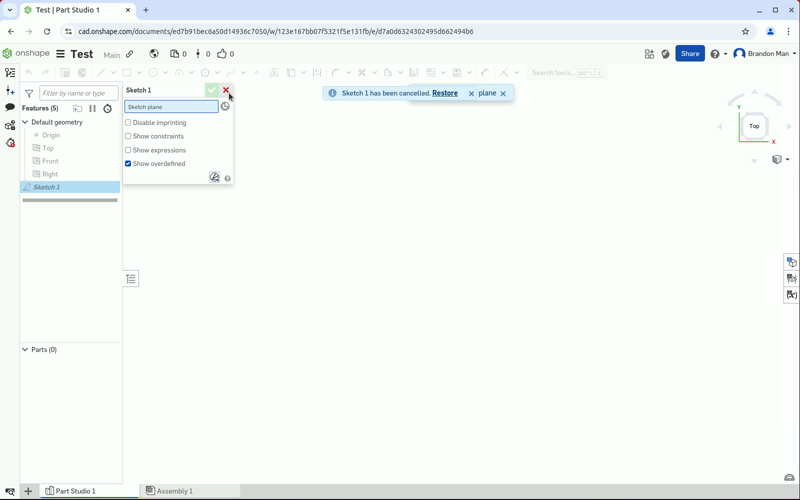
mouse_move(73, 150)
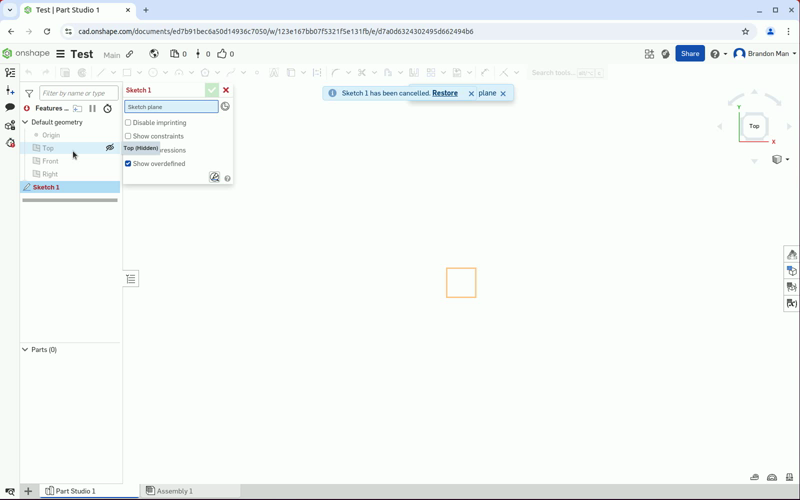
click(73, 150)
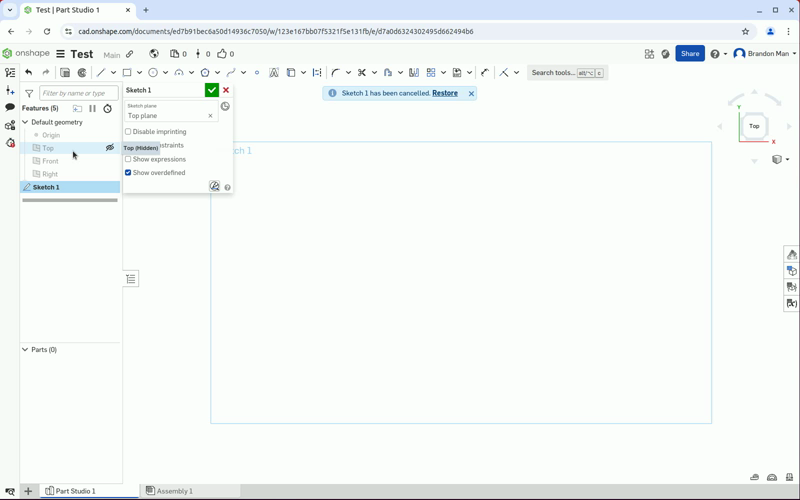
mouse_move(73, 352)
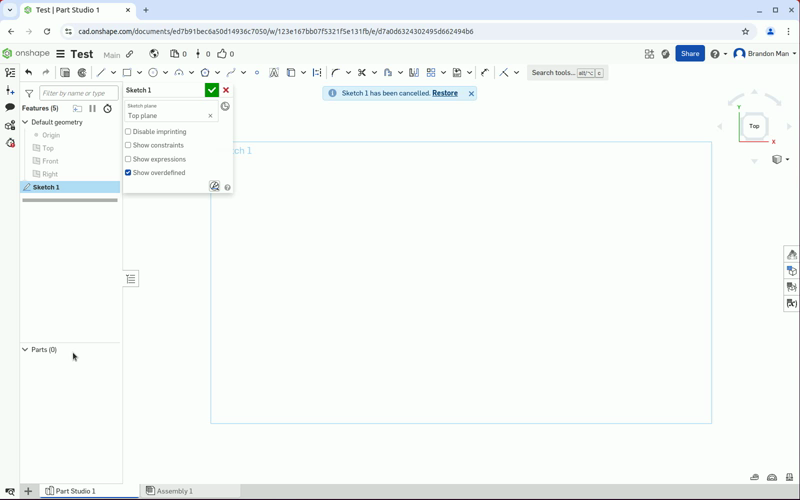
key(y)
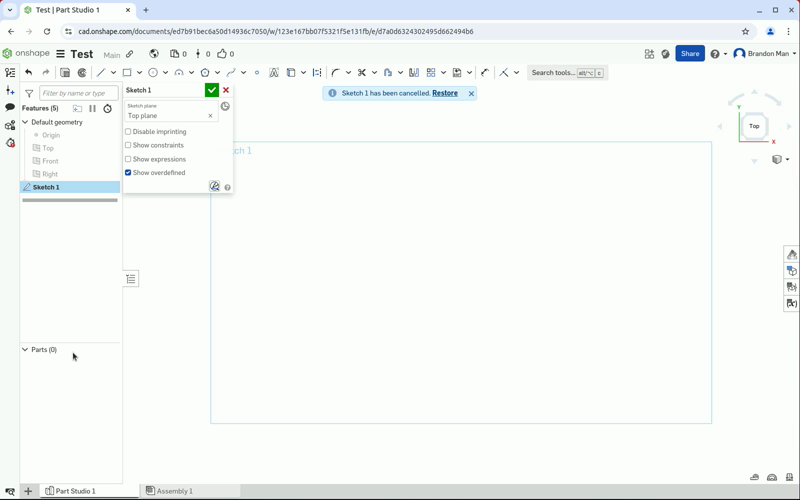
key(l)
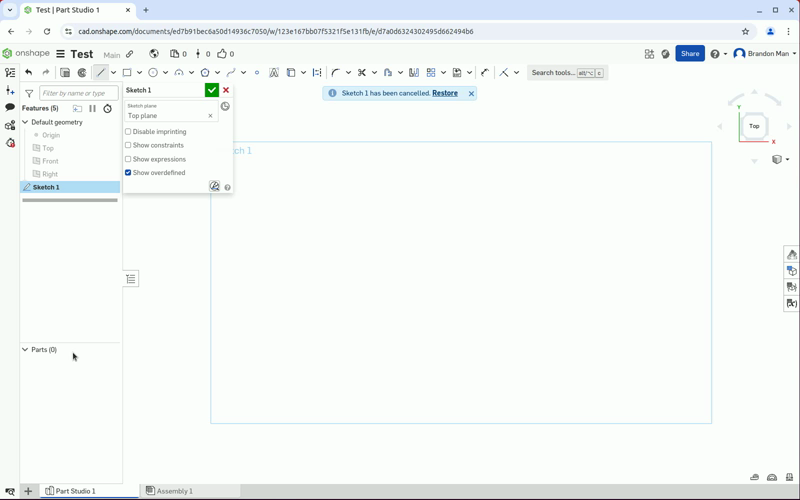
key_down(shift)
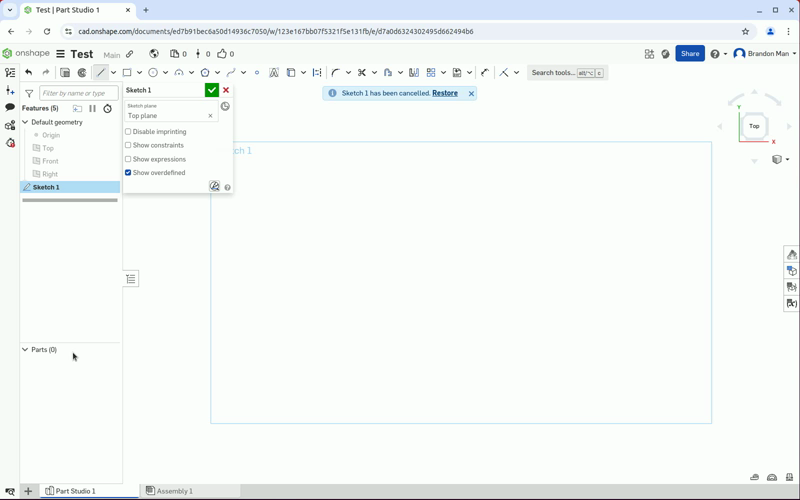
mouse_move(348, 329)
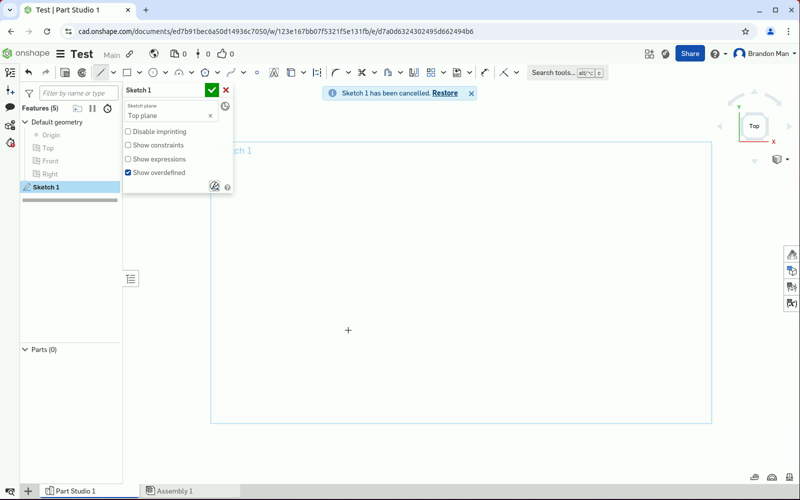
click(348, 329)
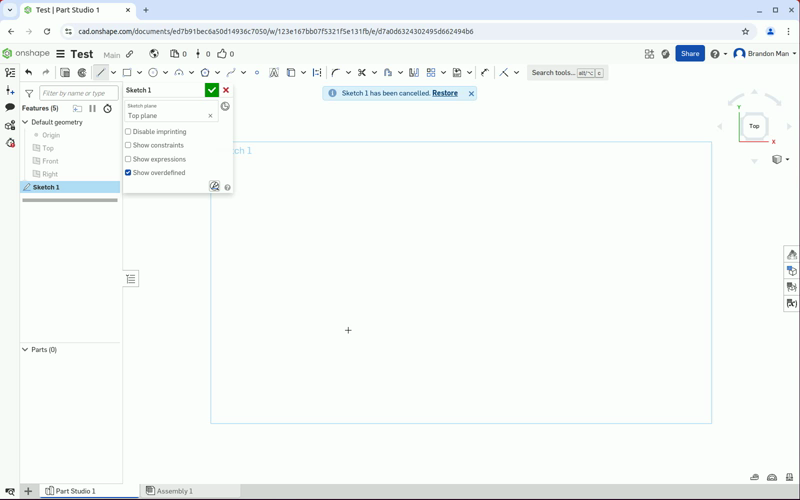
key_up(shift)
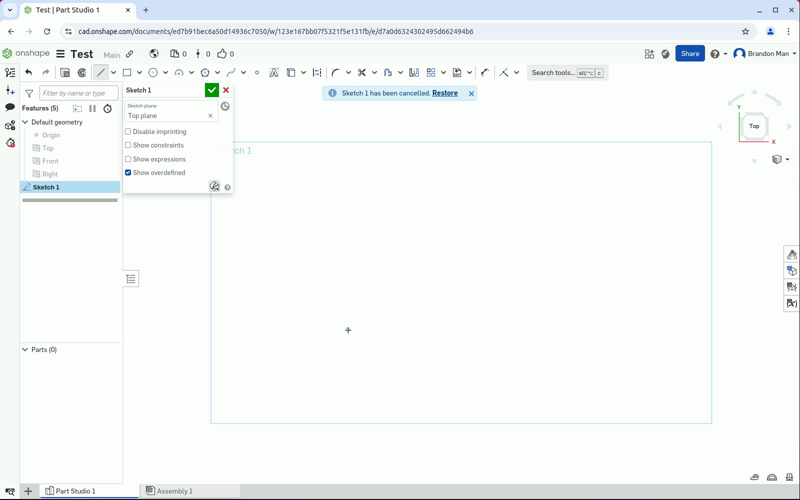
key_down(shift)
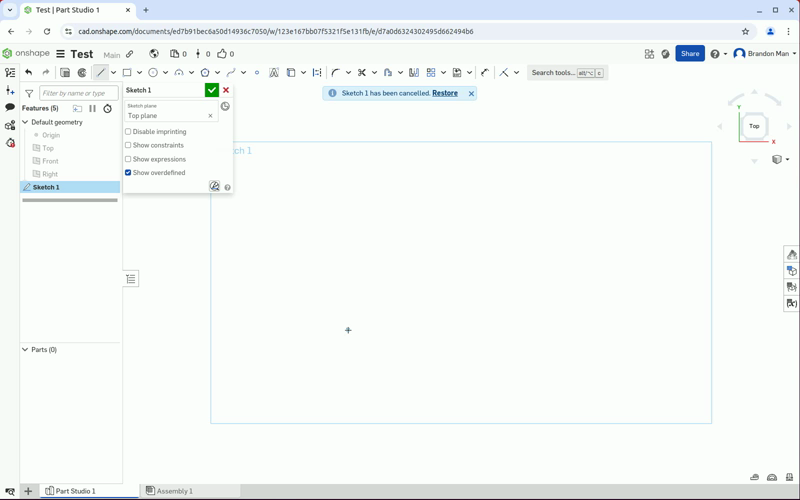
mouse_move(414, 395)
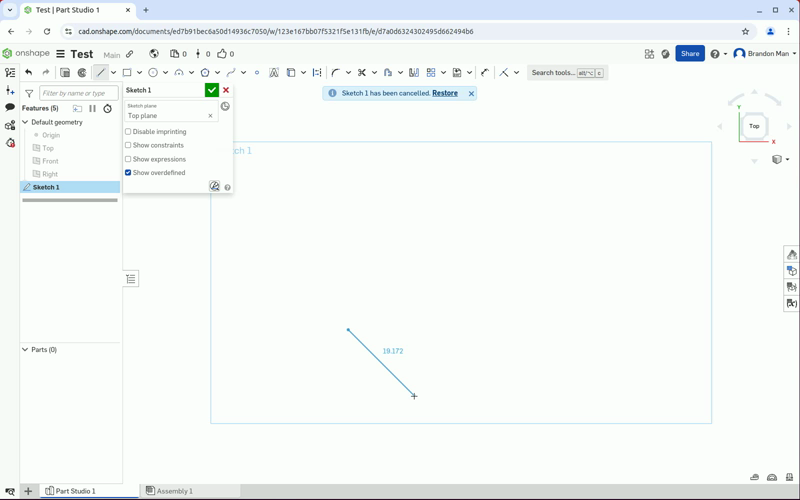
click(414, 395)
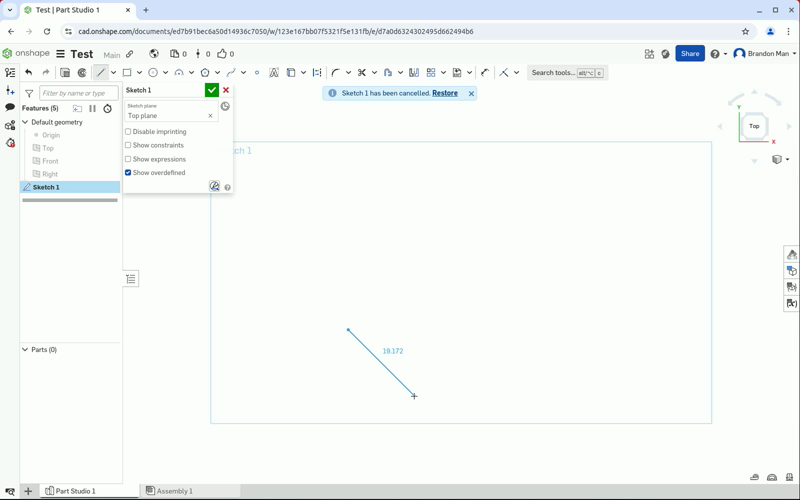
key_up(shift)
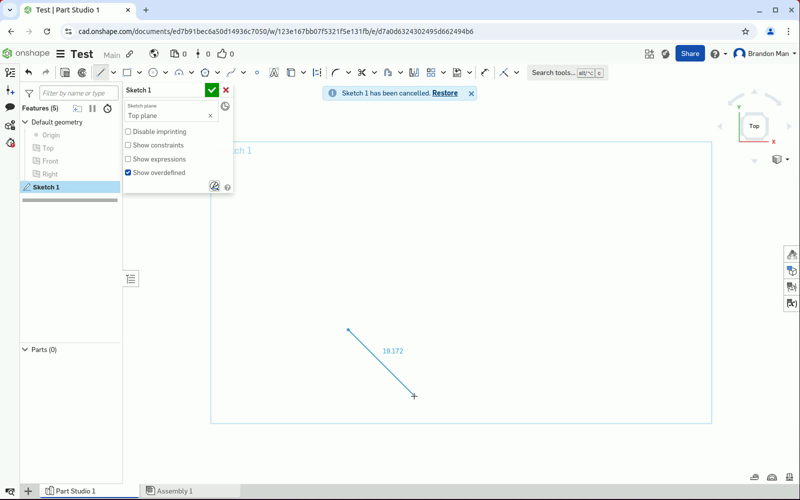
key_down(shift)
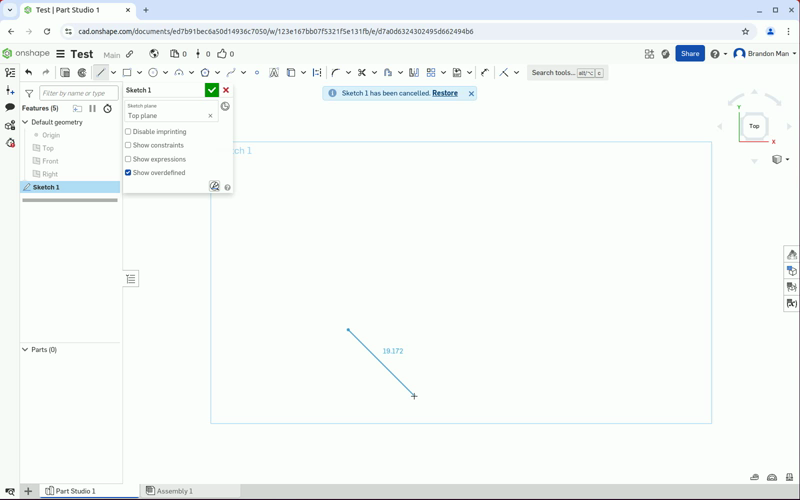
mouse_move(506, 395)
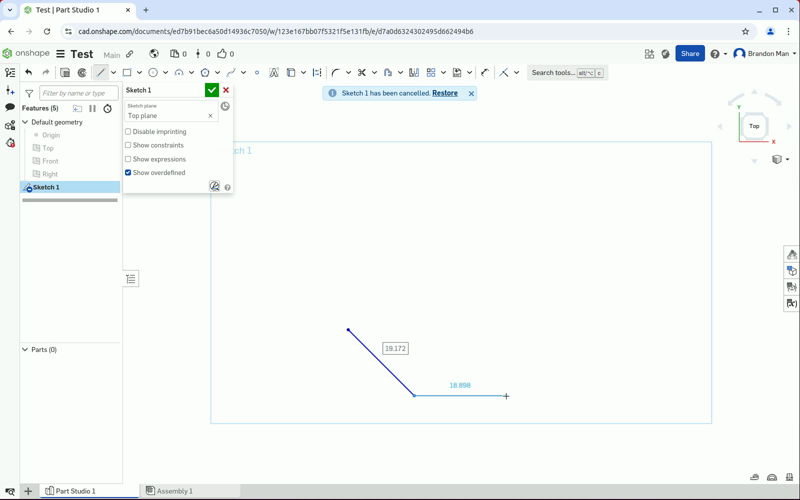
click(506, 395)
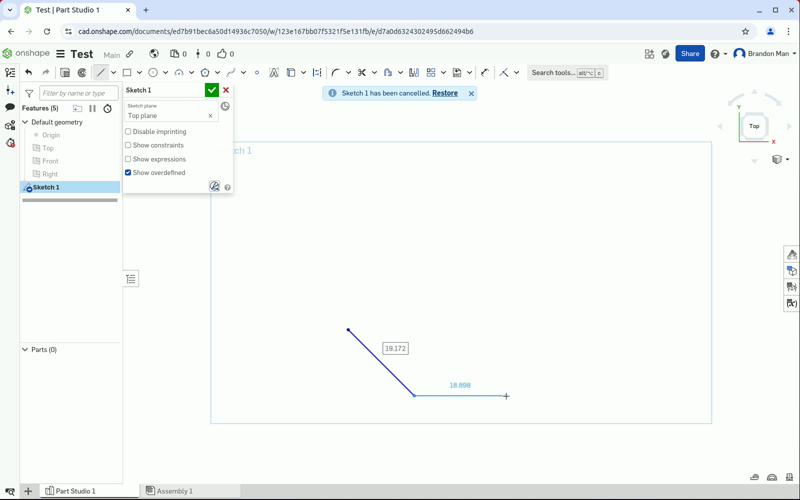
key_up(shift)
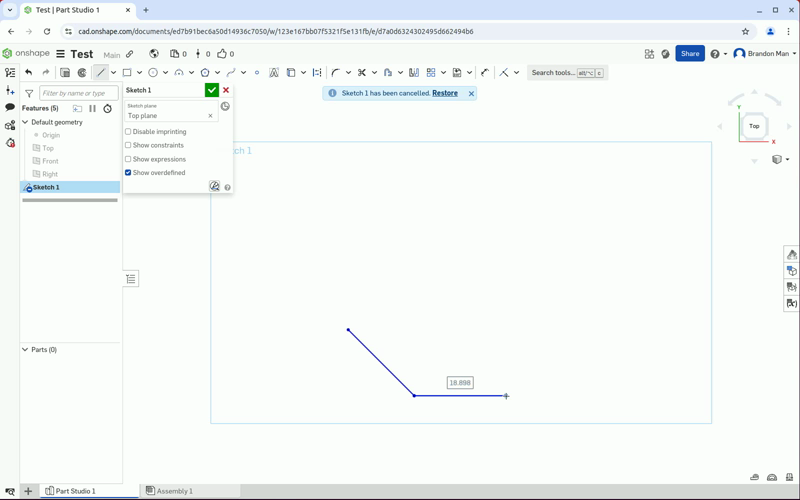
key_down(shift)
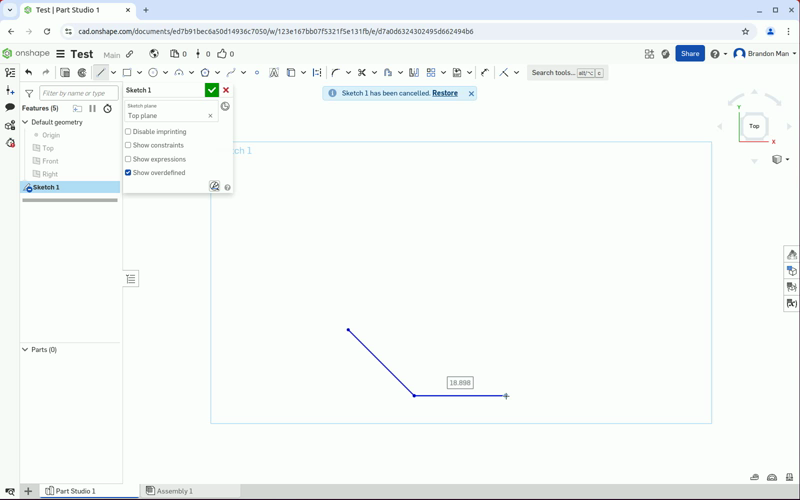
mouse_move(572, 329)
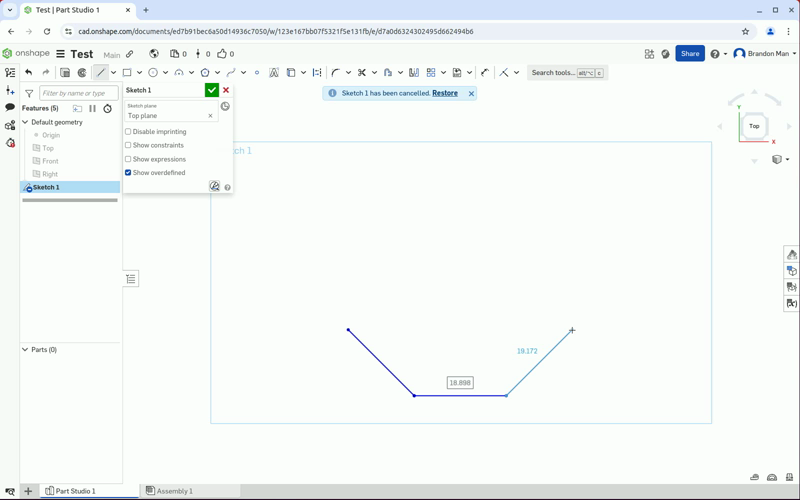
click(572, 329)
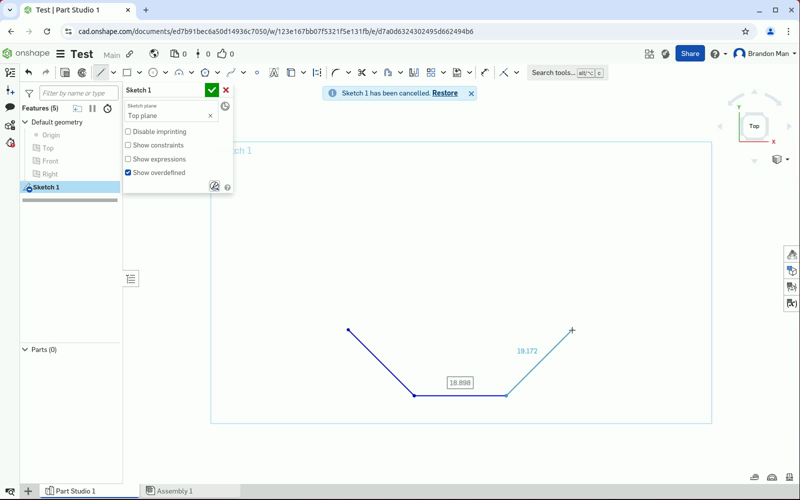
key_up(shift)
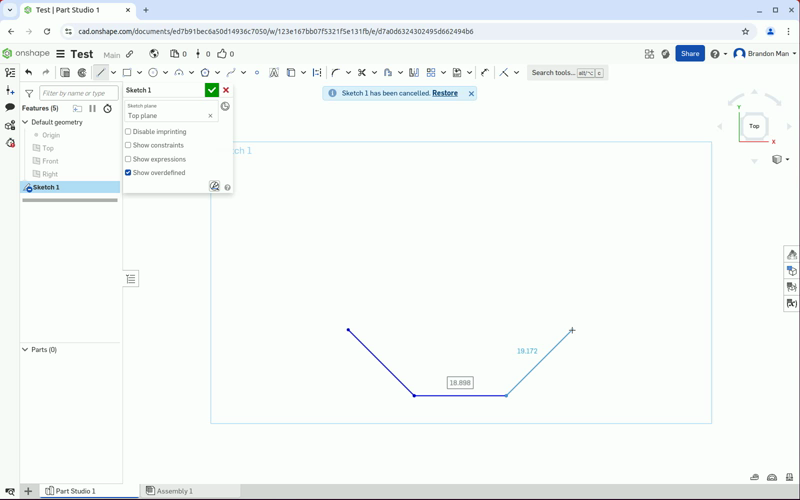
key_down(shift)
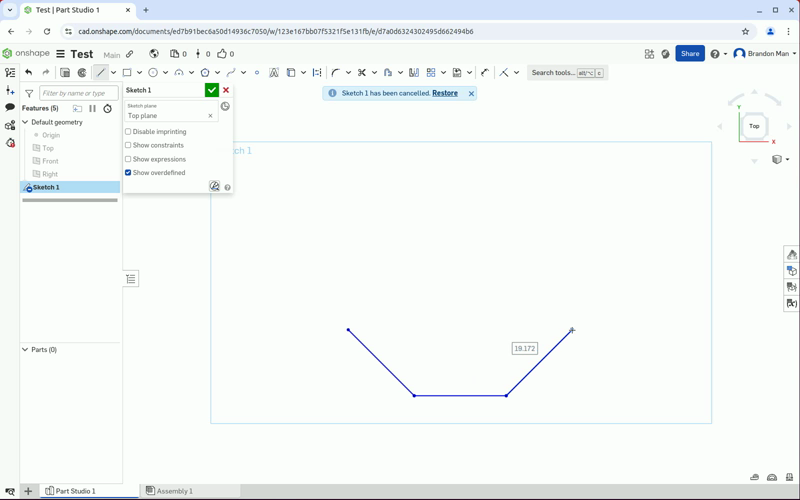
mouse_move(572, 237)
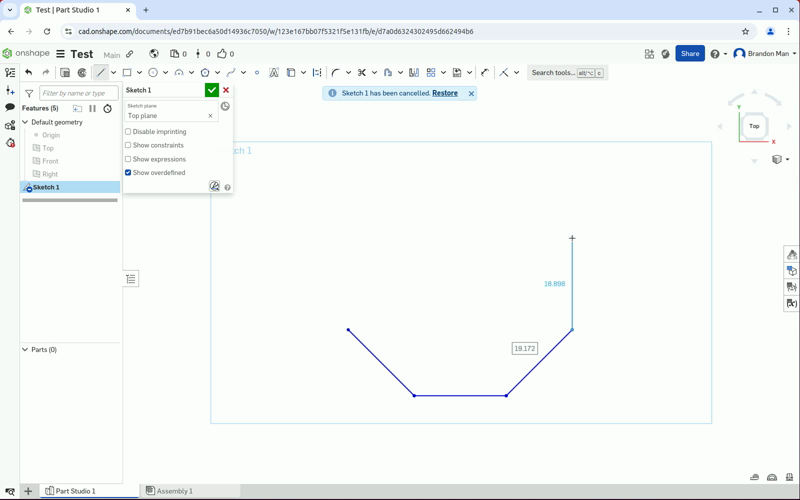
click(572, 237)
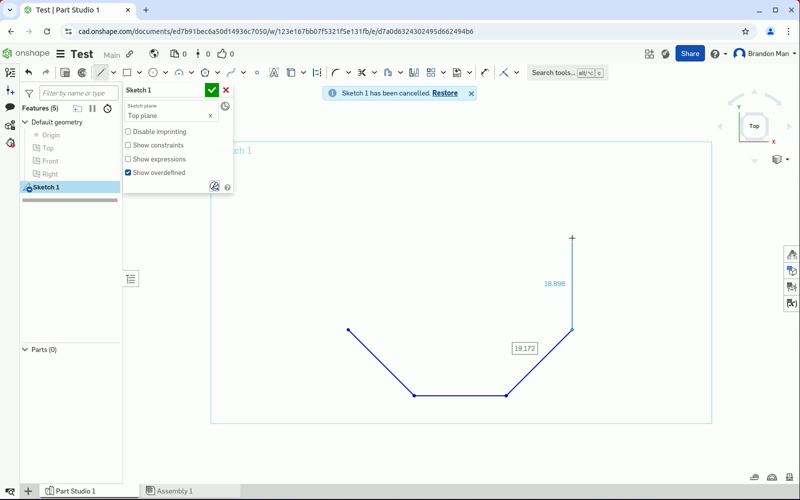
key_up(shift)
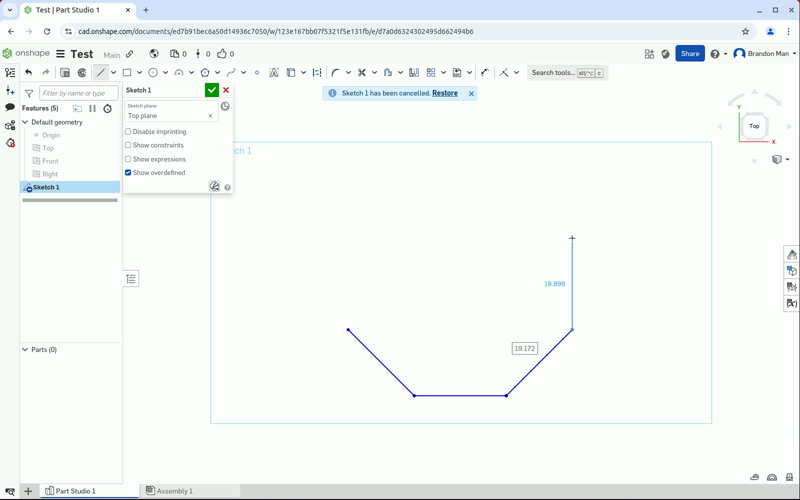
key_down(shift)
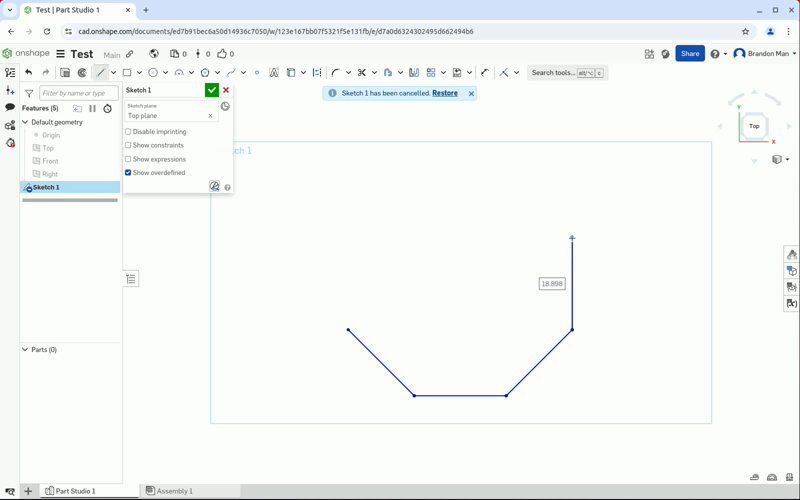
mouse_move(506, 171)
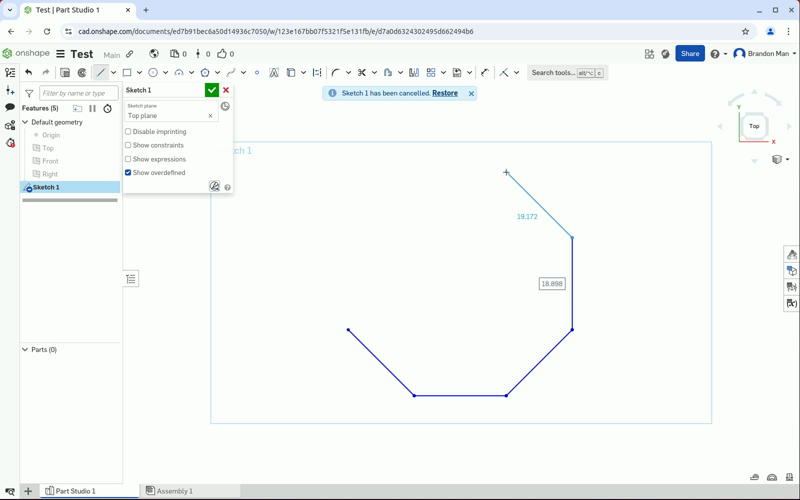
click(506, 171)
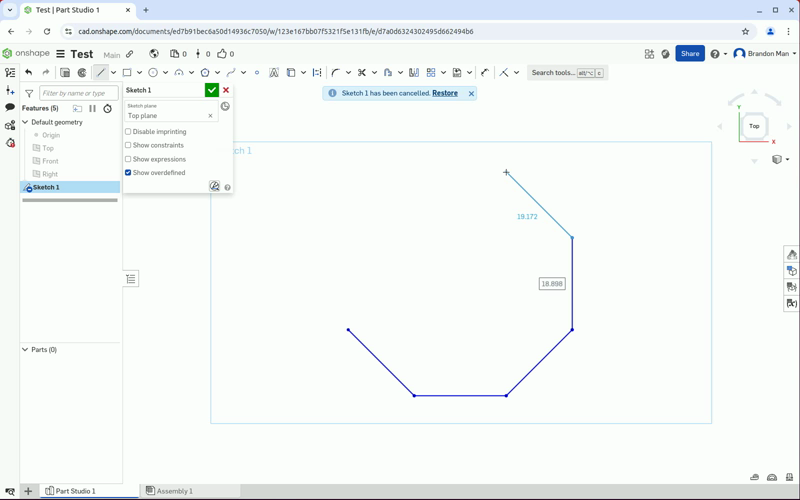
key_up(shift)
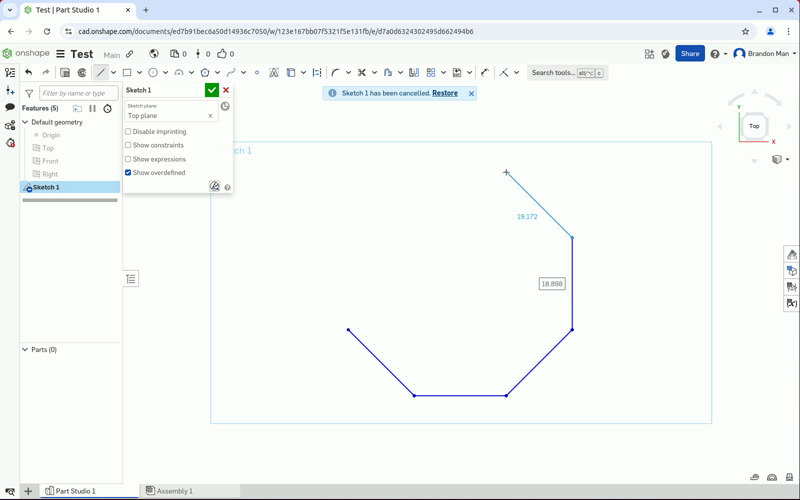
key_down(shift)
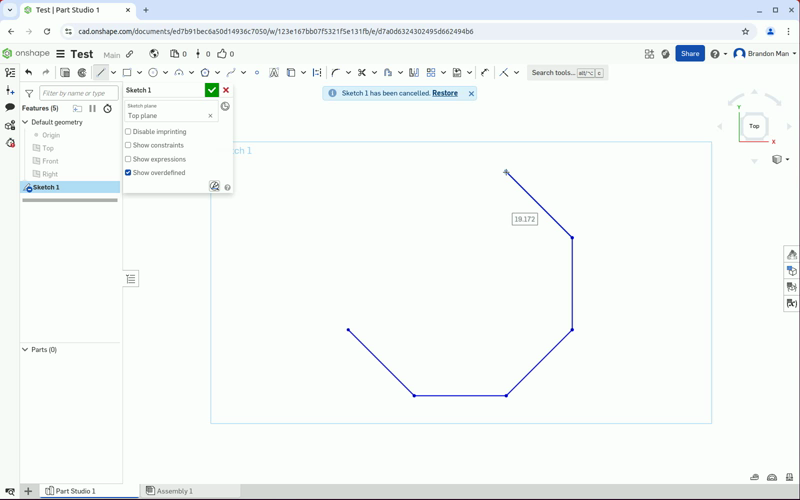
mouse_move(414, 171)
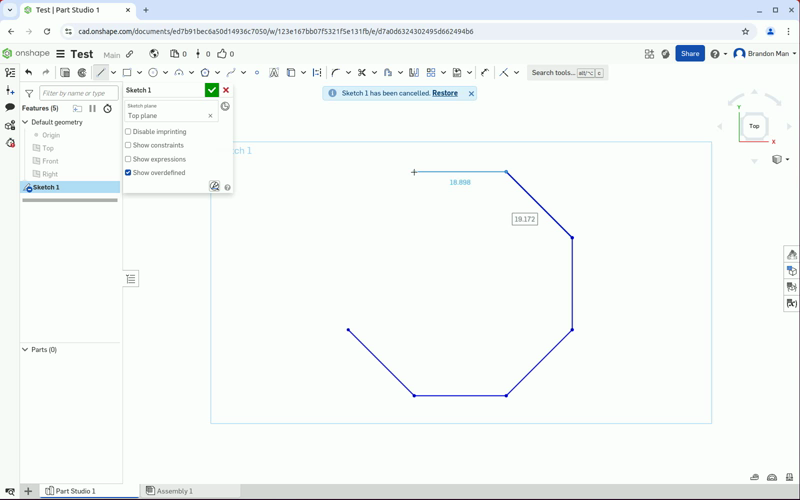
click(414, 171)
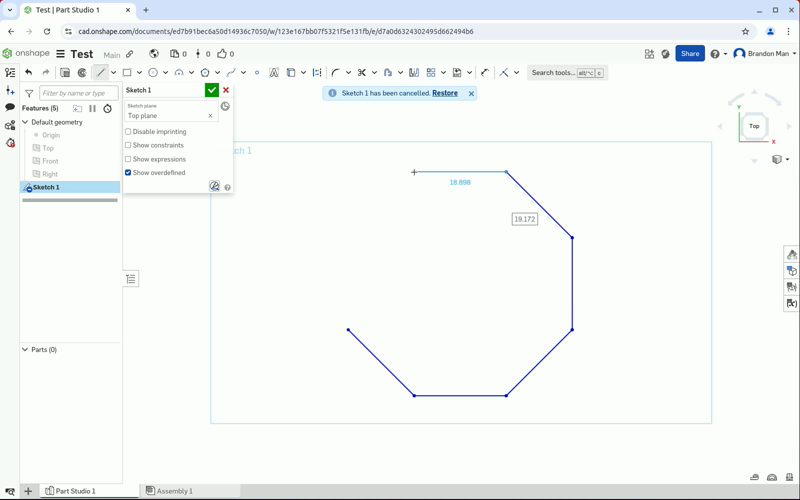
key_up(shift)
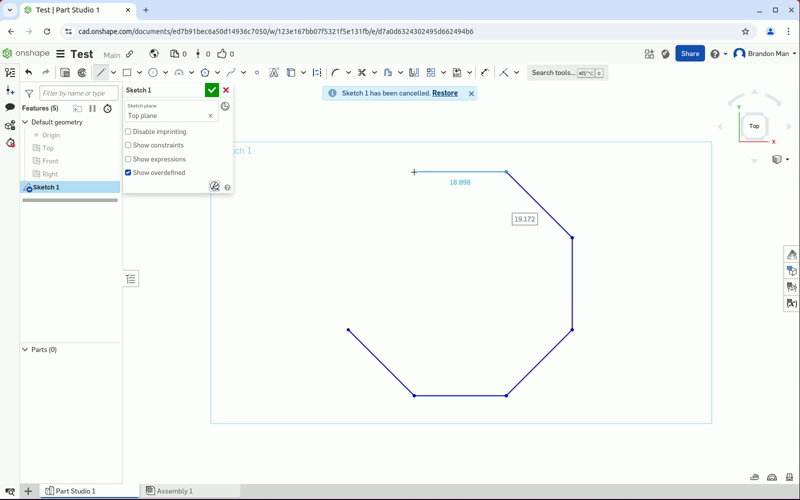
key_down(shift)
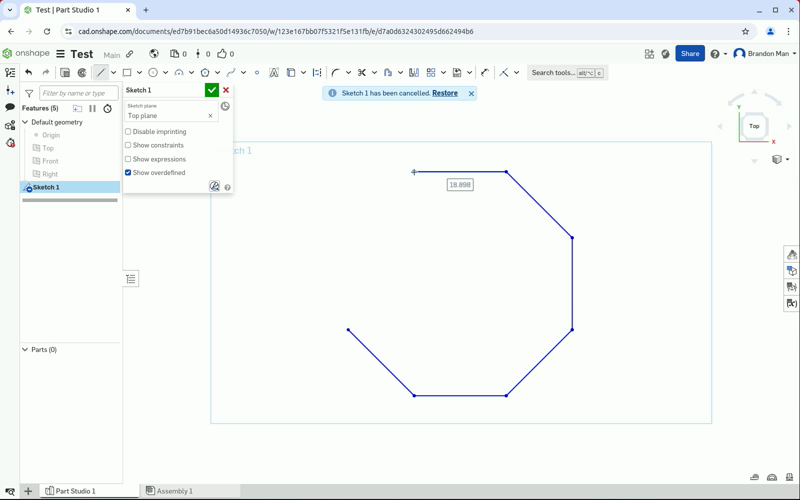
mouse_move(348, 237)
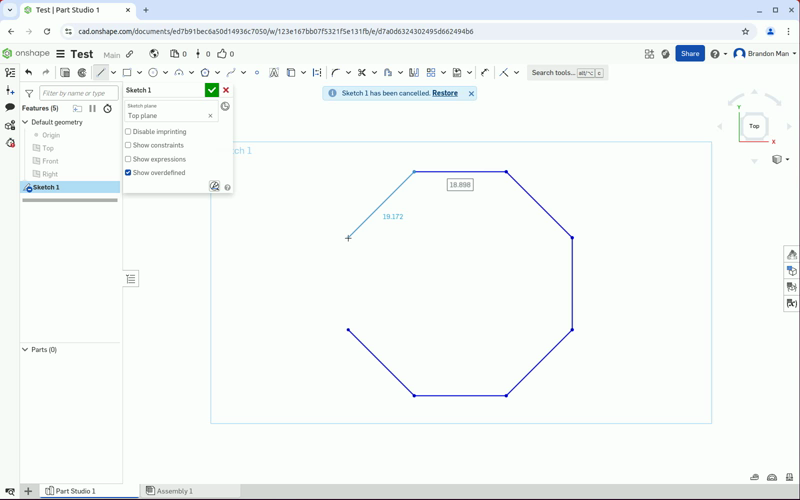
click(348, 237)
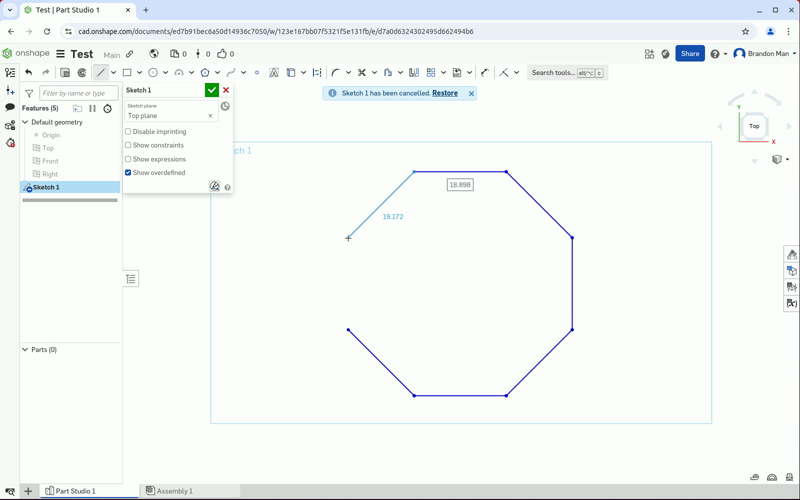
key_up(shift)
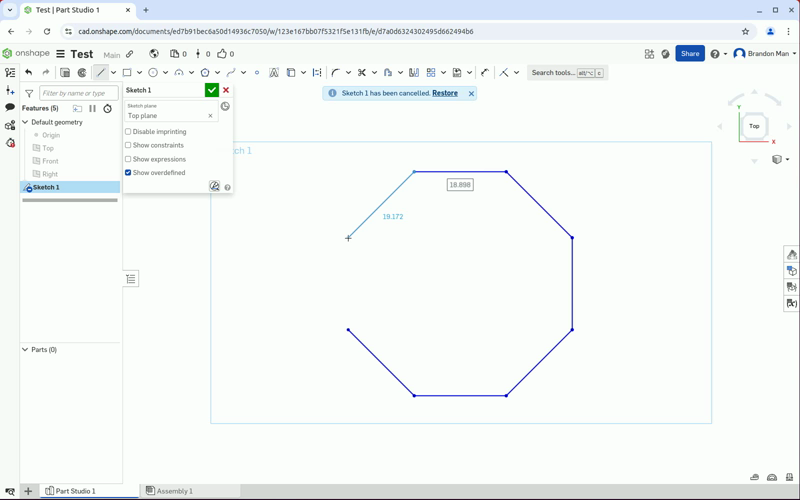
key_down(shift)
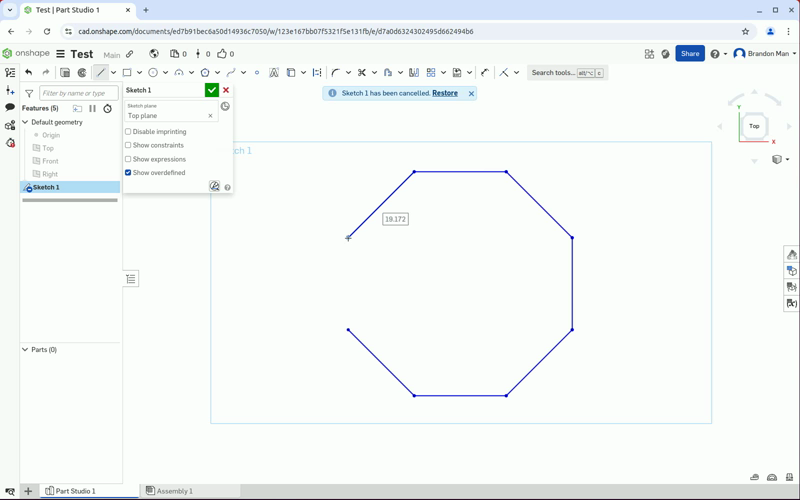
mouse_move(348, 329)
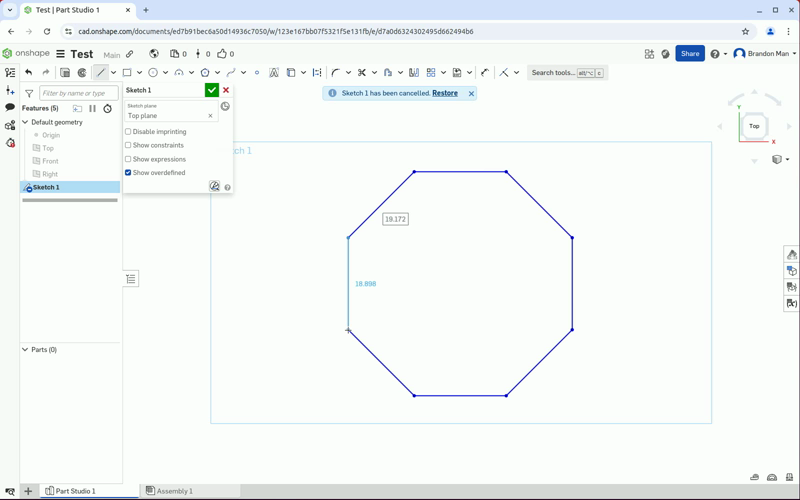
key_up(shift)
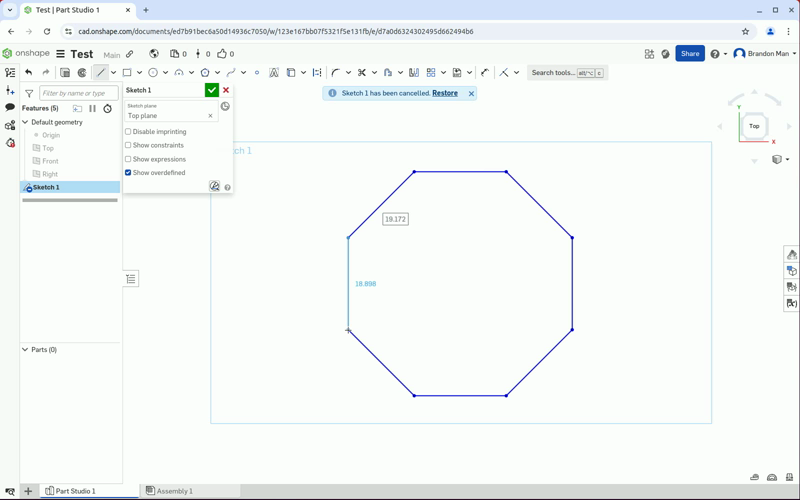
click(348, 329)
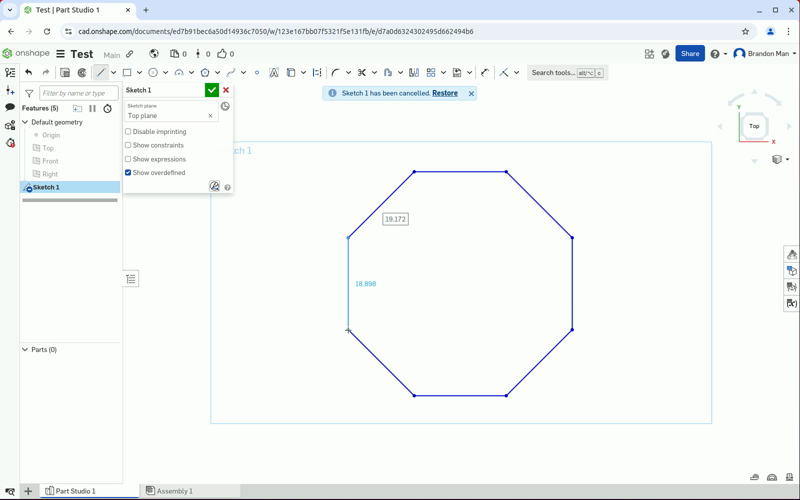
key(esc)
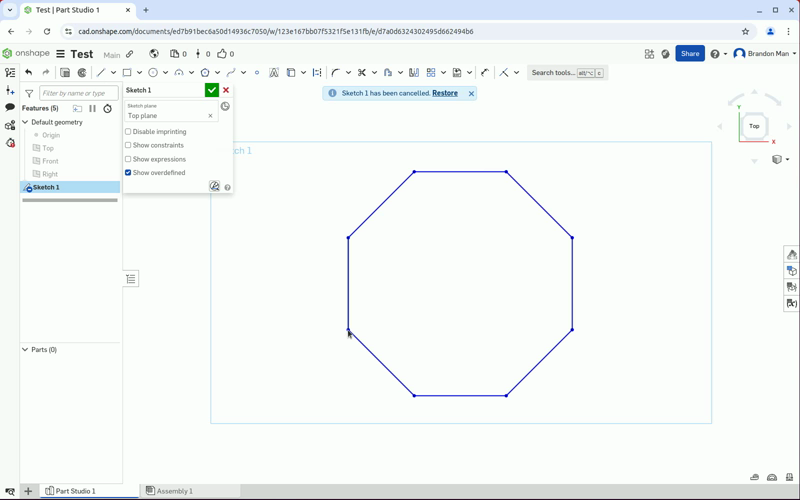
mouse_move(478, 302)
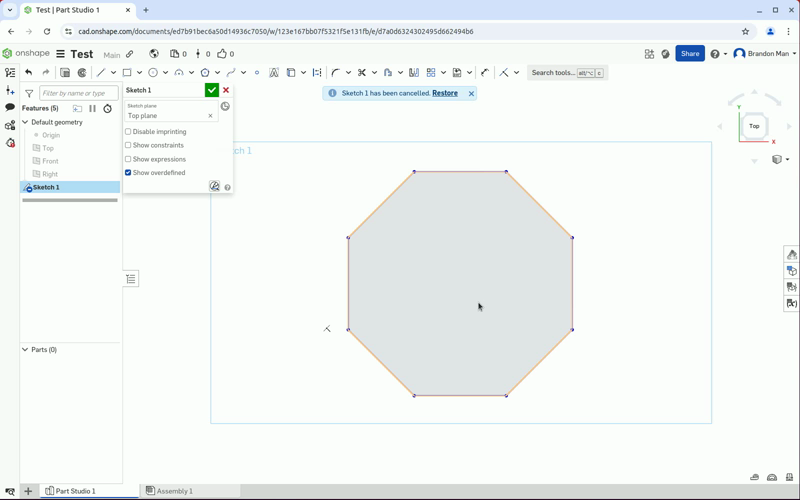
click(478, 302)
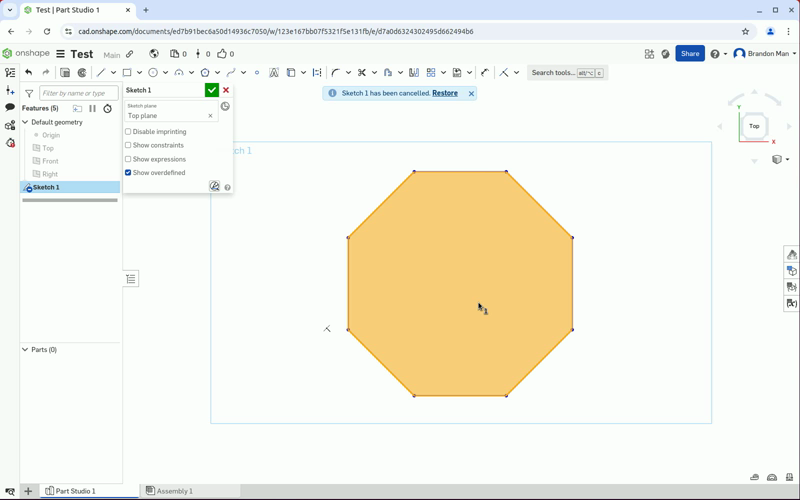
mouse_move(73, 352)
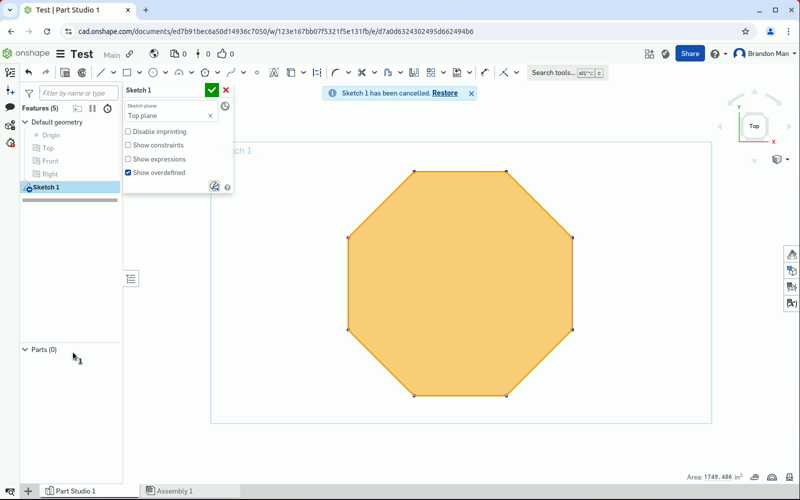
key(shift+y)
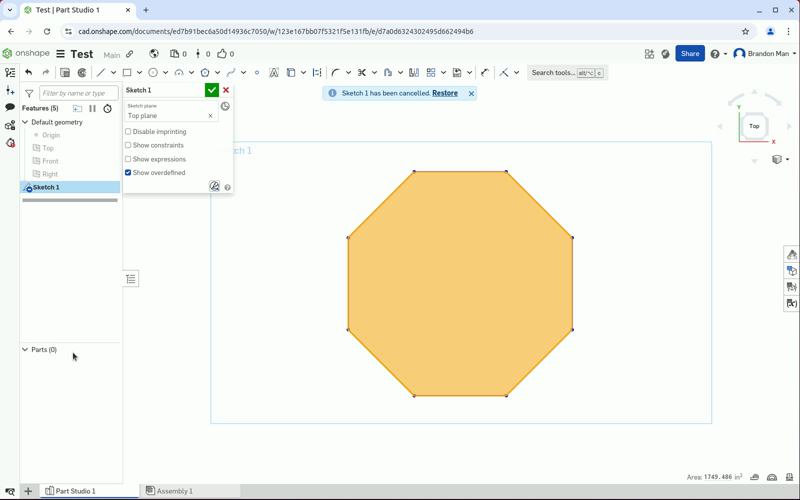
key(shift+e)
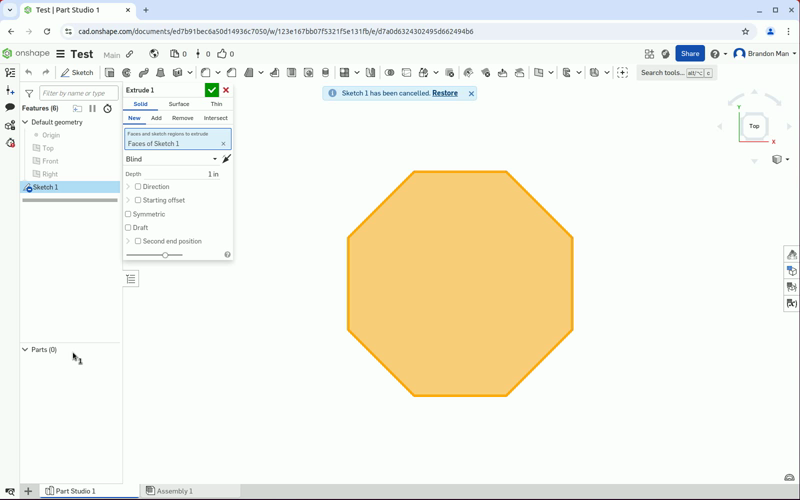
mouse_move(143, 106)
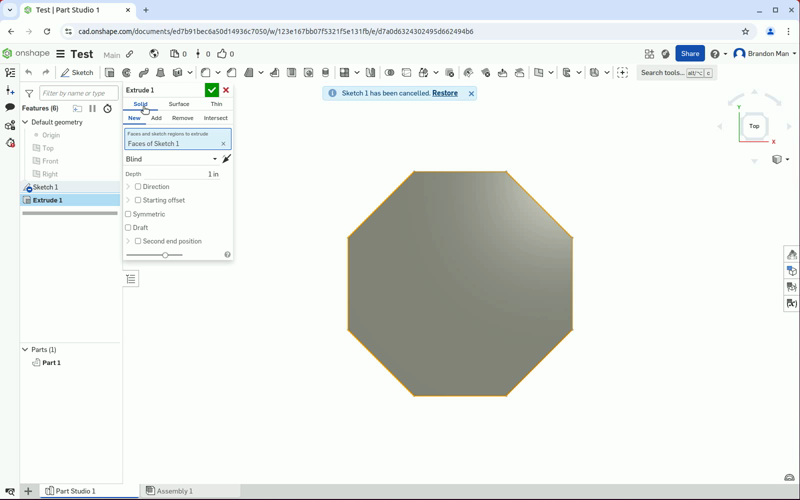
click(143, 106)
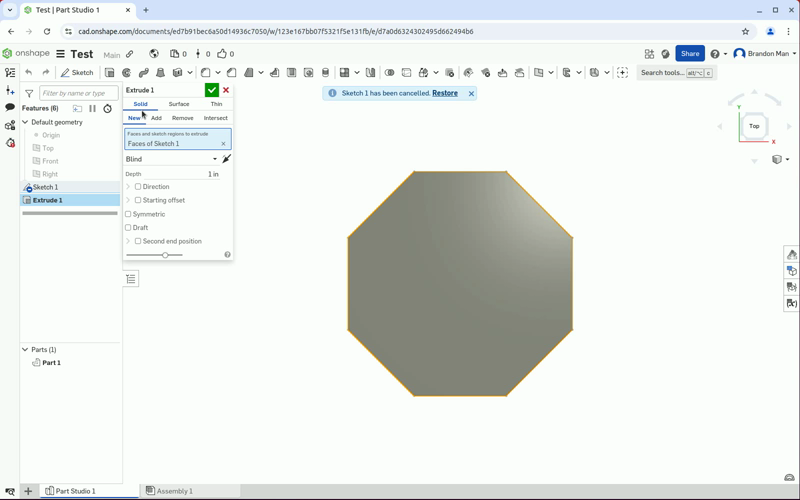
mouse_move(137, 120)
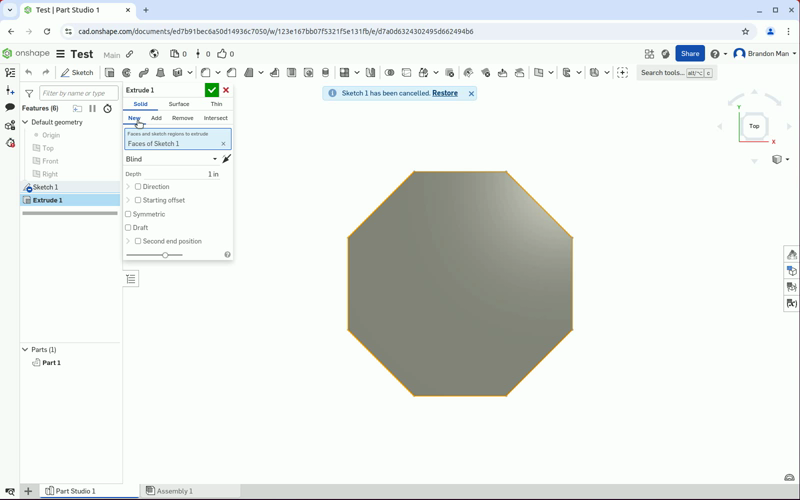
click(137, 120)
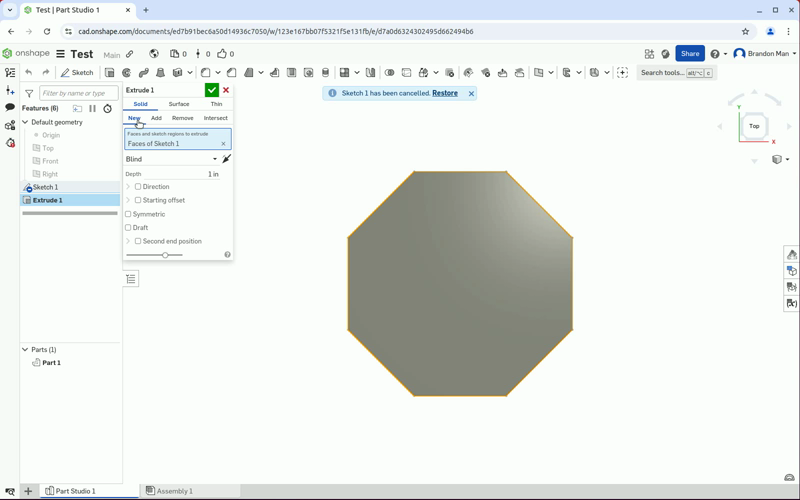
key(tab, 4)
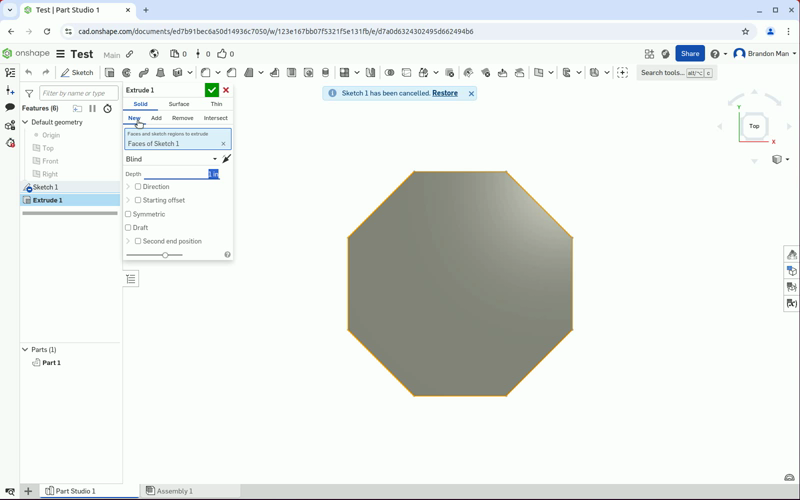
text(3.851)
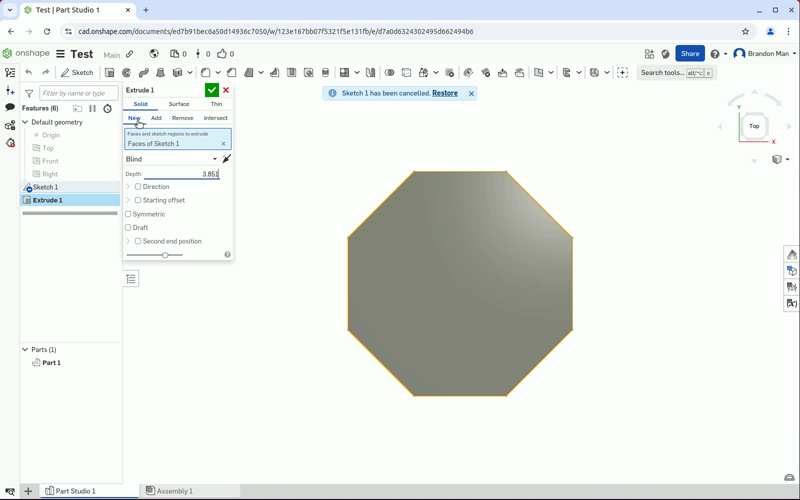
key(enter)
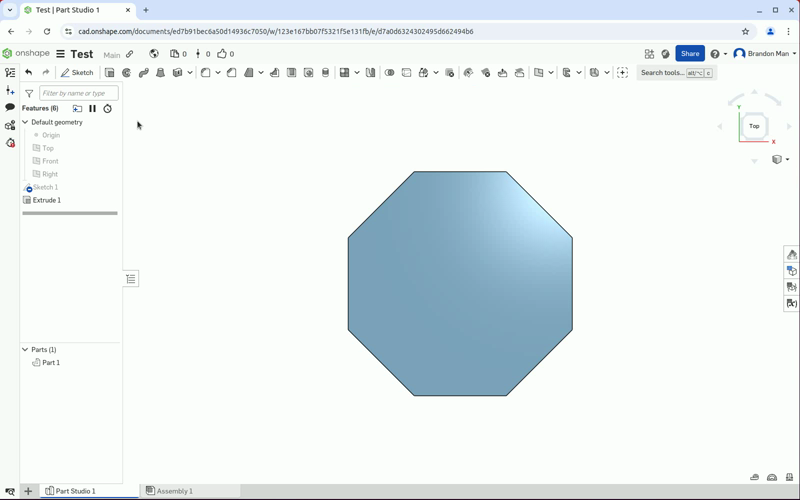
key(shift+h)
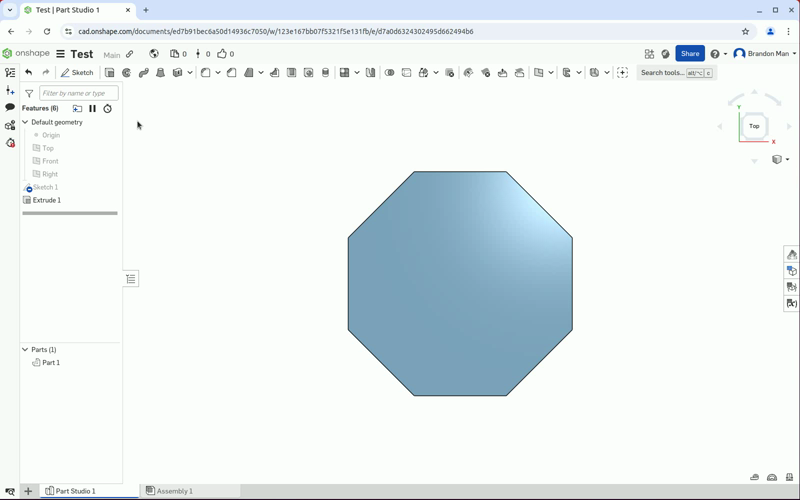
key(shift+h)
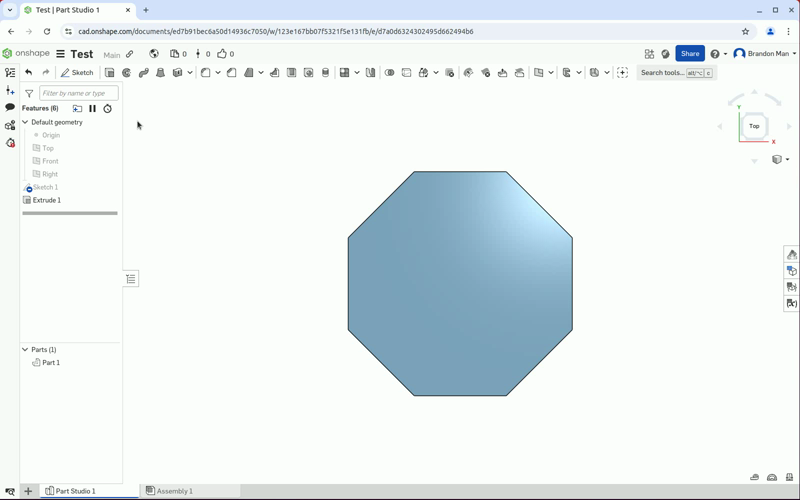
mouse_move(73, 189)
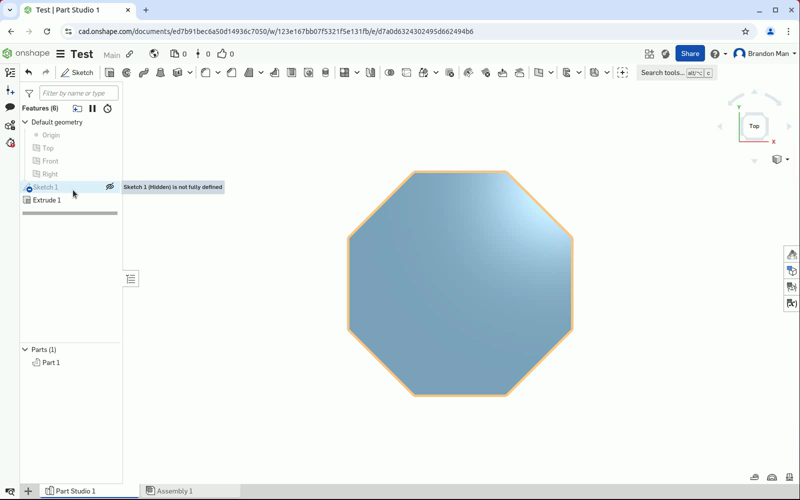
click(73, 189)
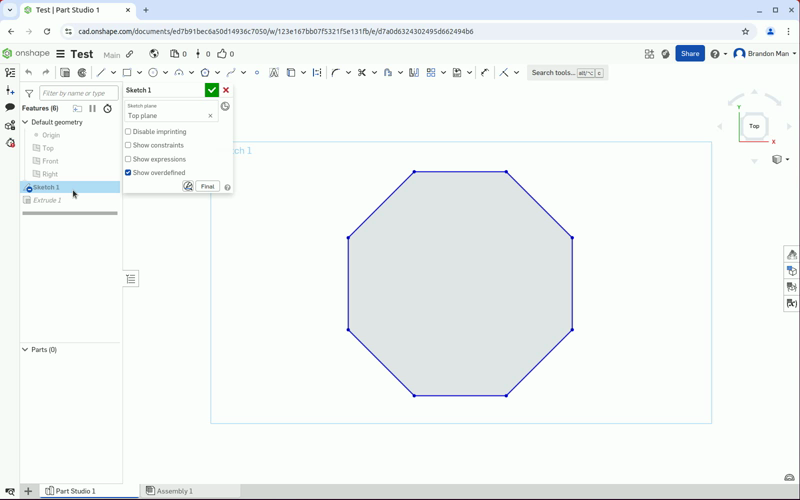
mouse_move(229, 92)
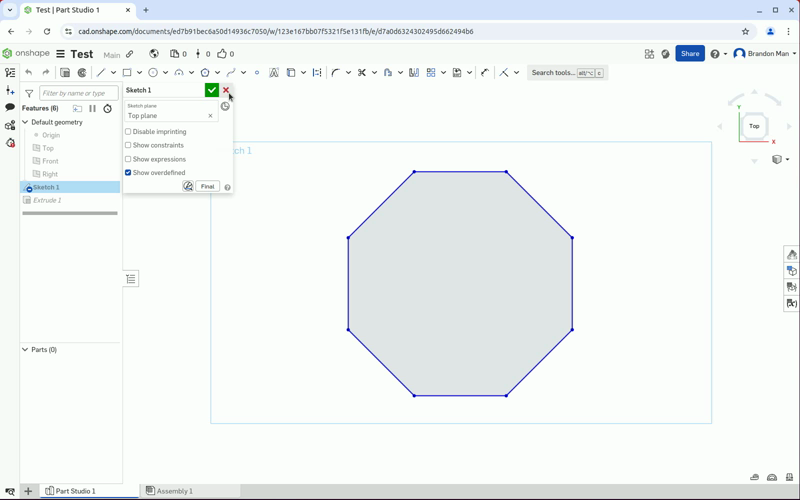
click(229, 92)
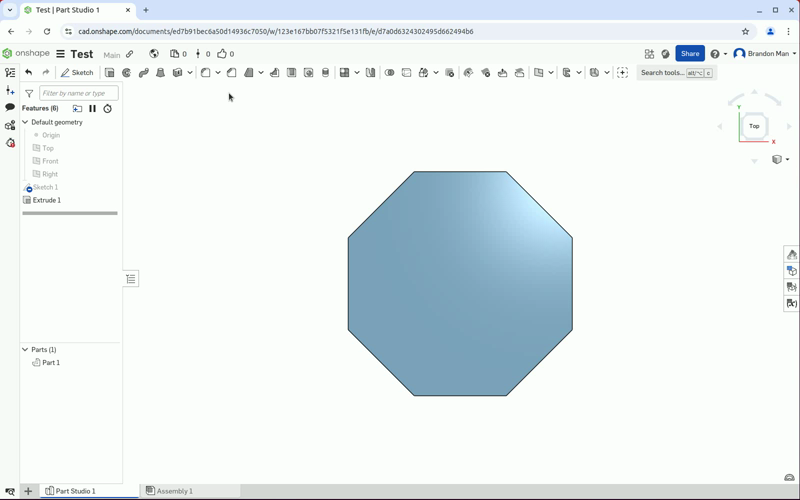
mouse_move(541, 75)
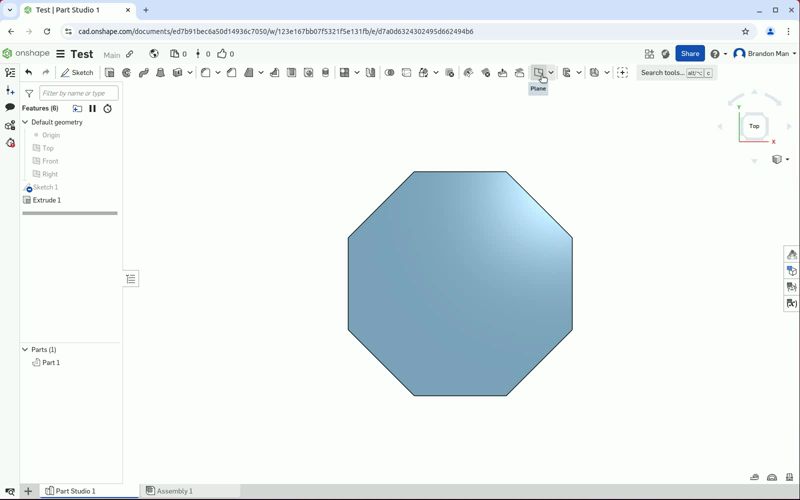
click(541, 75)
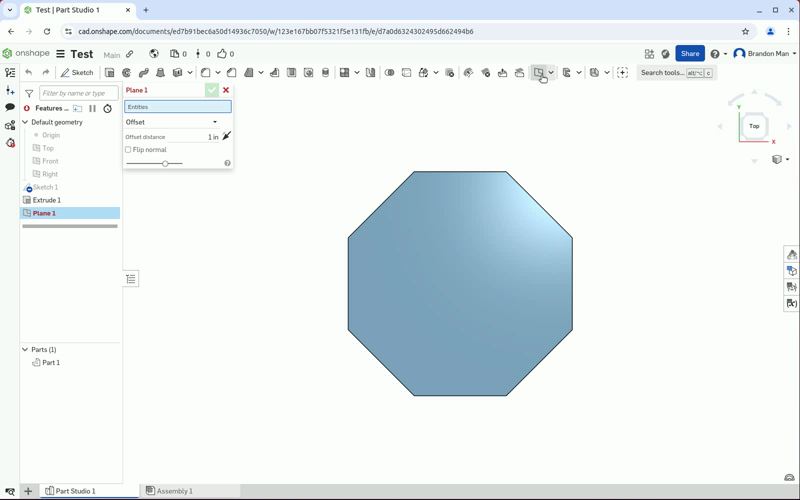
mouse_move(73, 150)
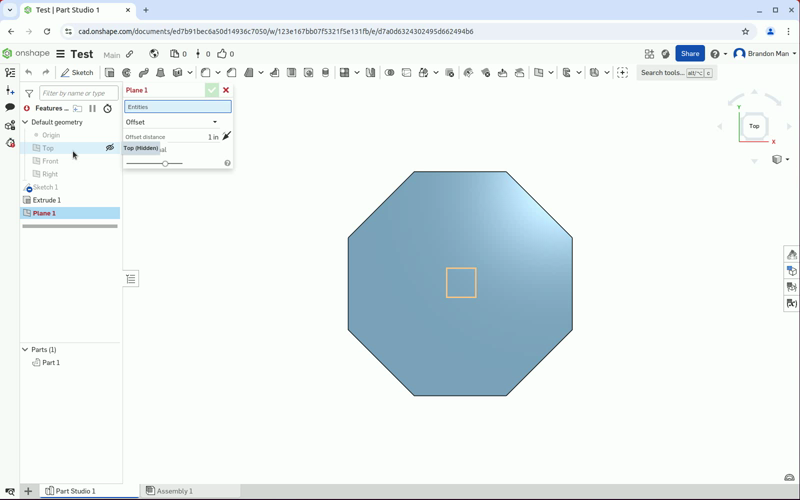
click(73, 150)
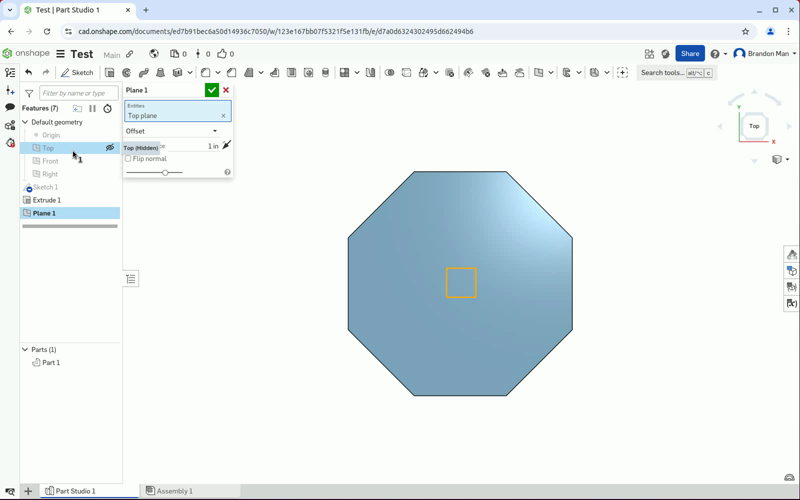
key(tab, 2)
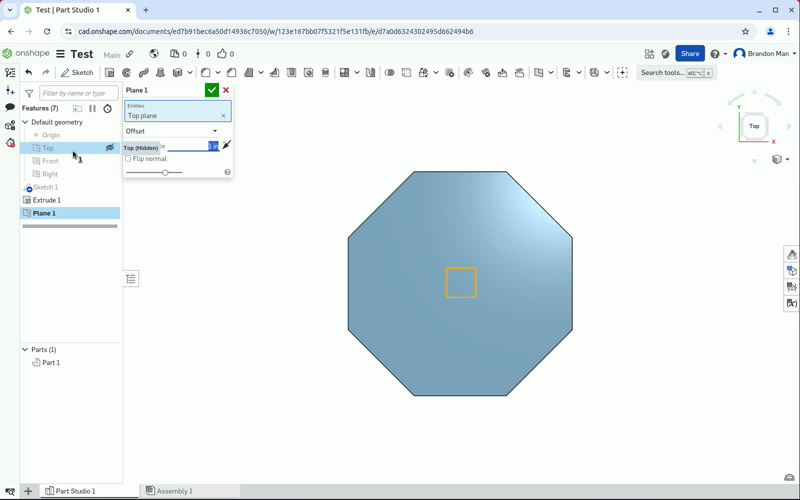
text(3.851)
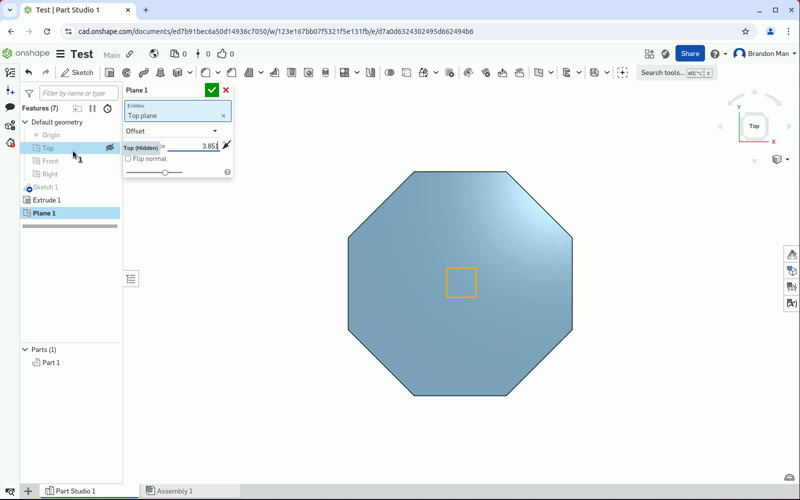
key(enter, 2)
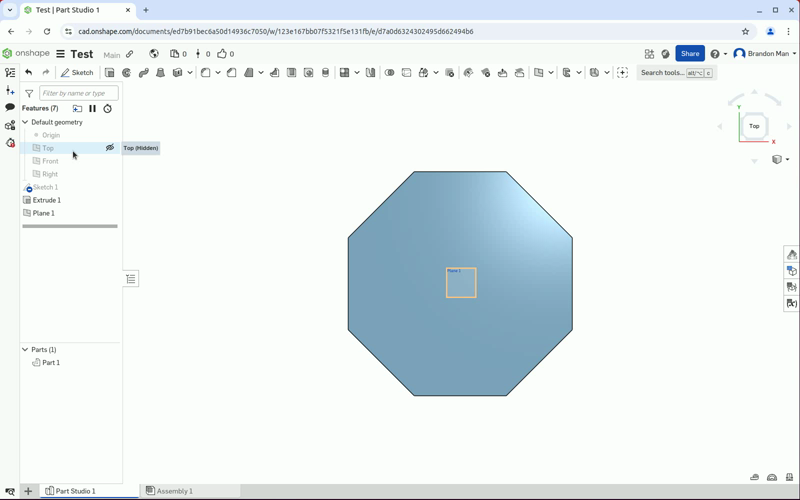
key(shift+s)
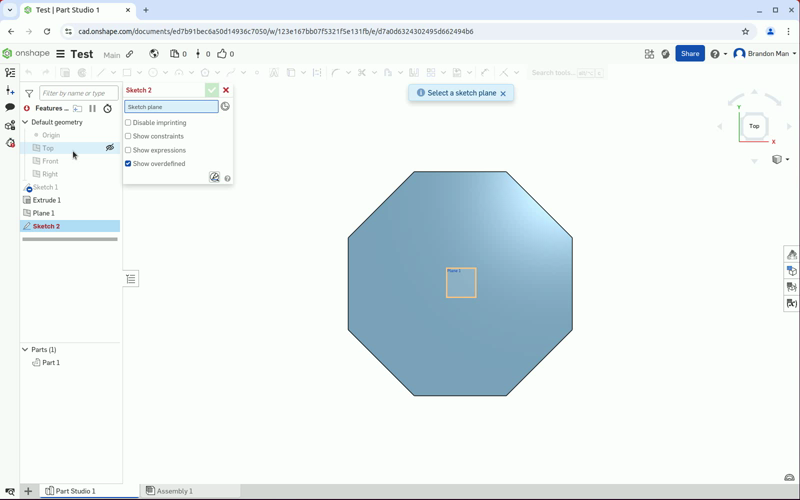
mouse_move(73, 215)
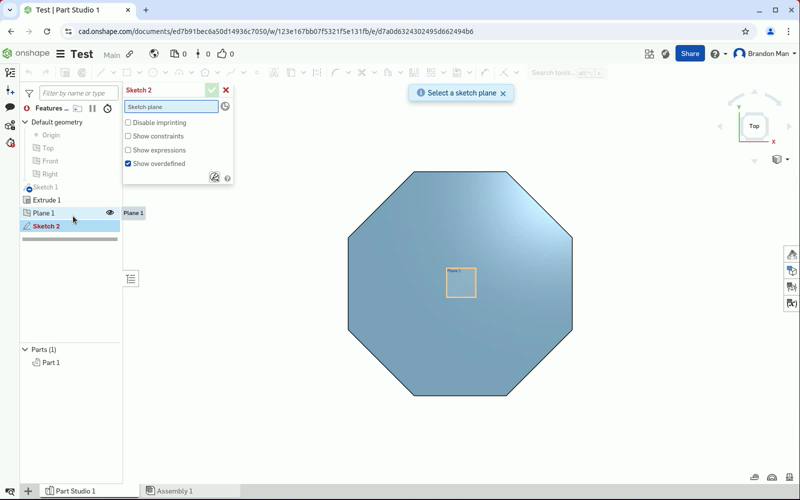
click(73, 215)
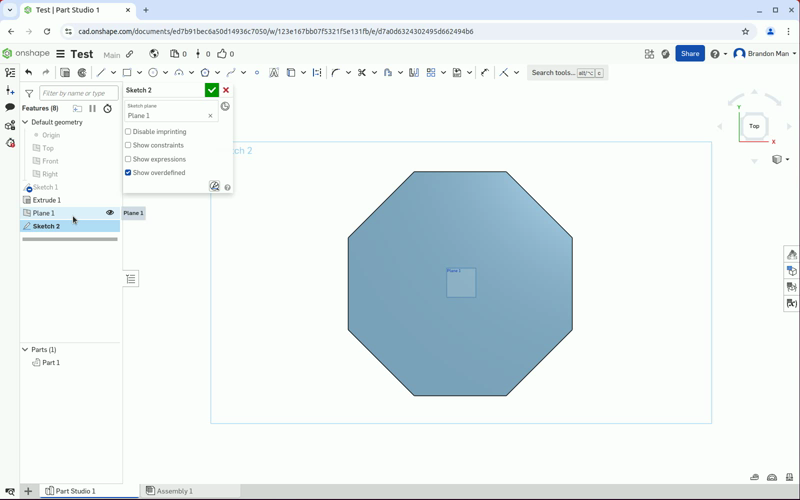
mouse_move(73, 352)
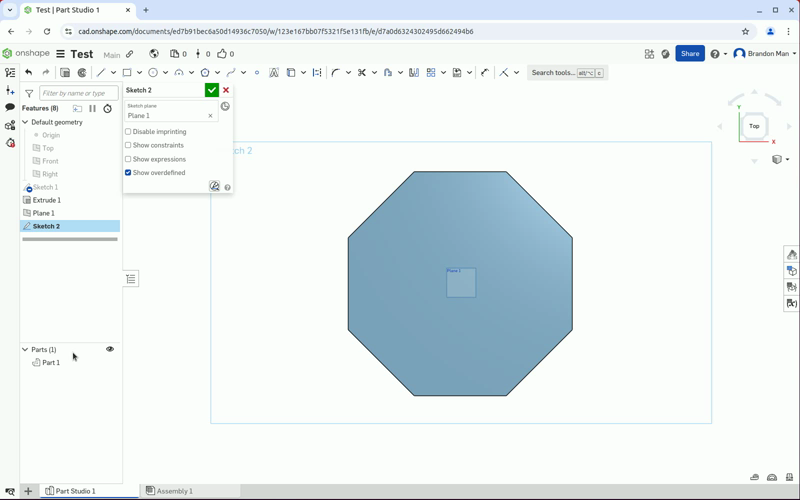
key(y)
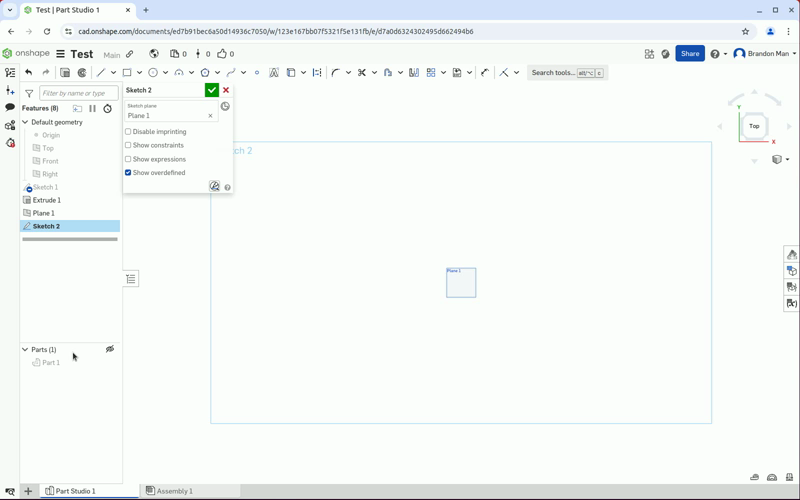
key(l)
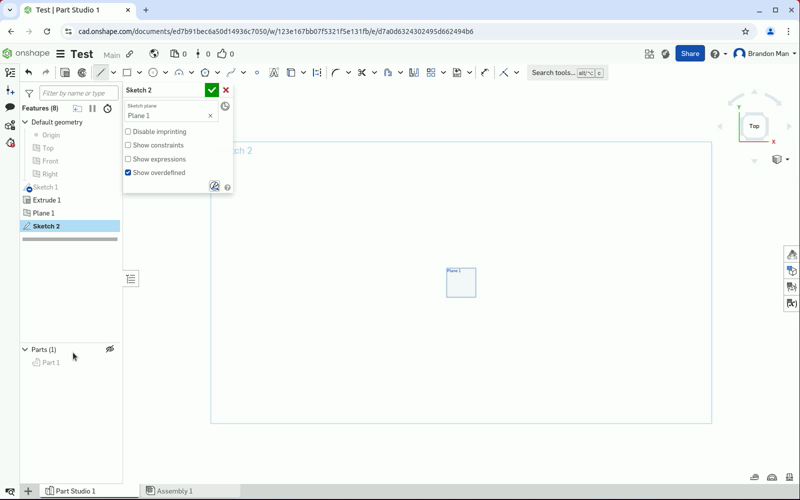
key_down(shift)
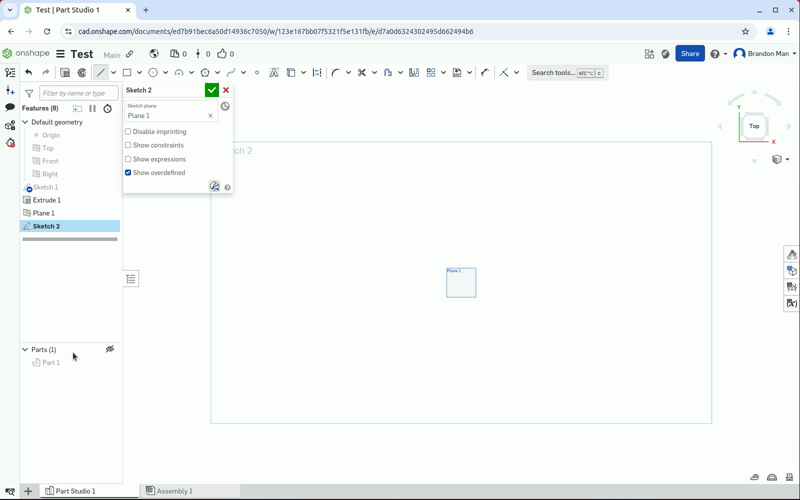
mouse_move(357, 325)
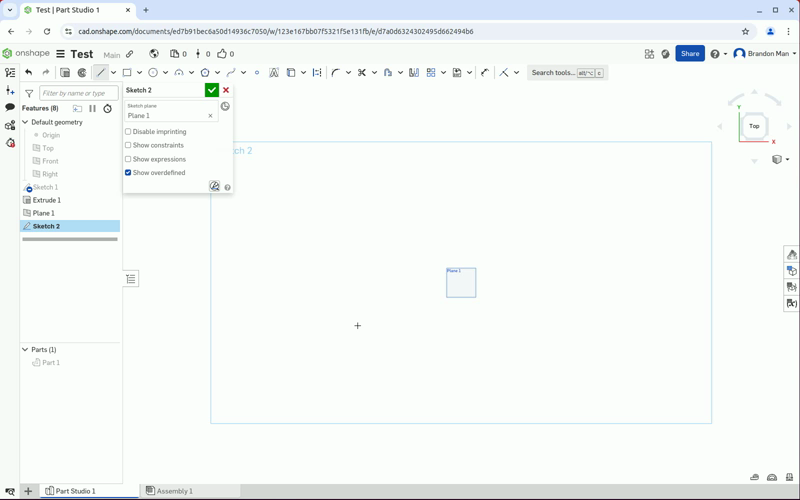
click(357, 325)
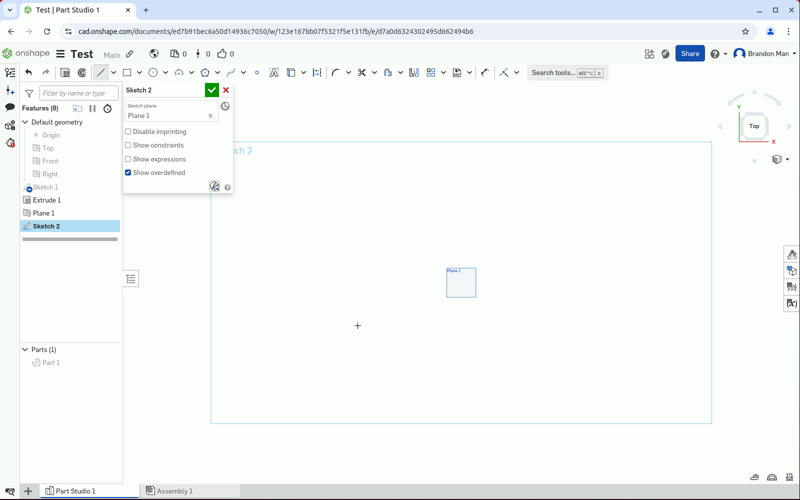
key_up(shift)
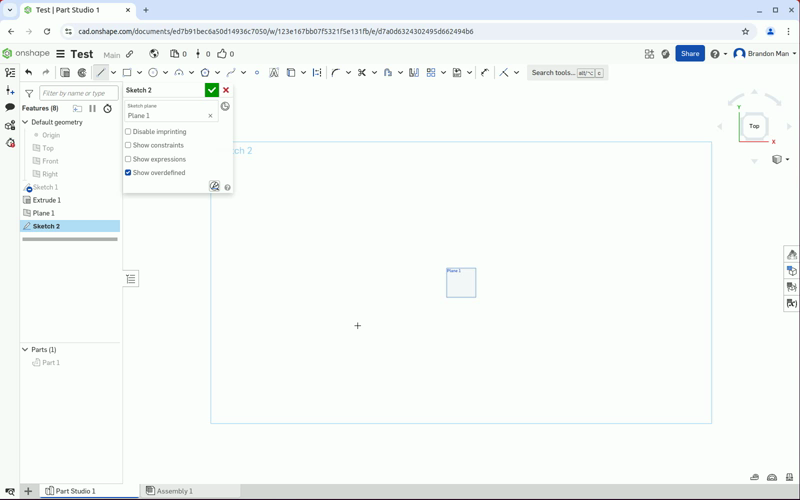
key_down(shift)
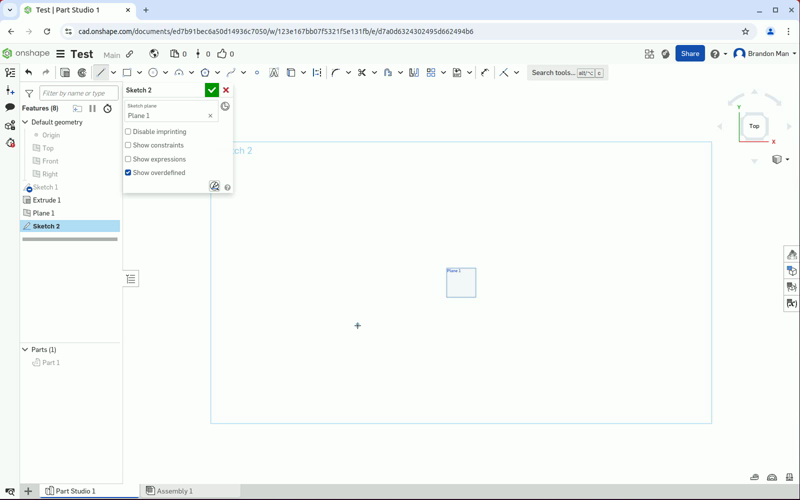
mouse_move(418, 385)
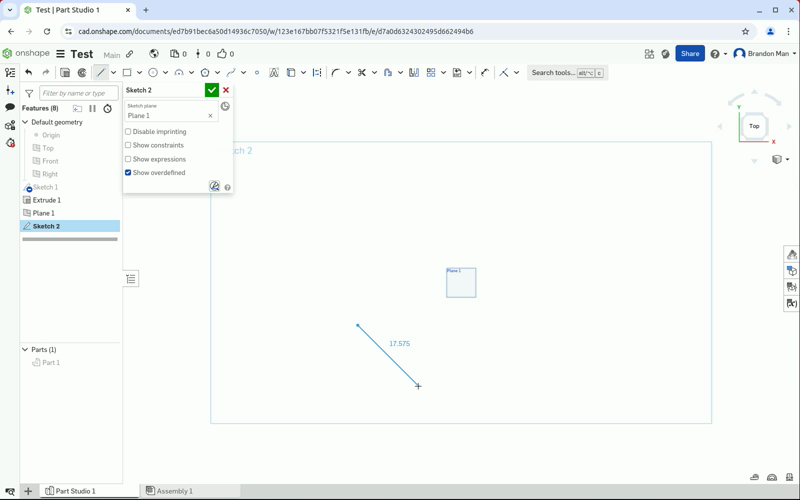
click(418, 385)
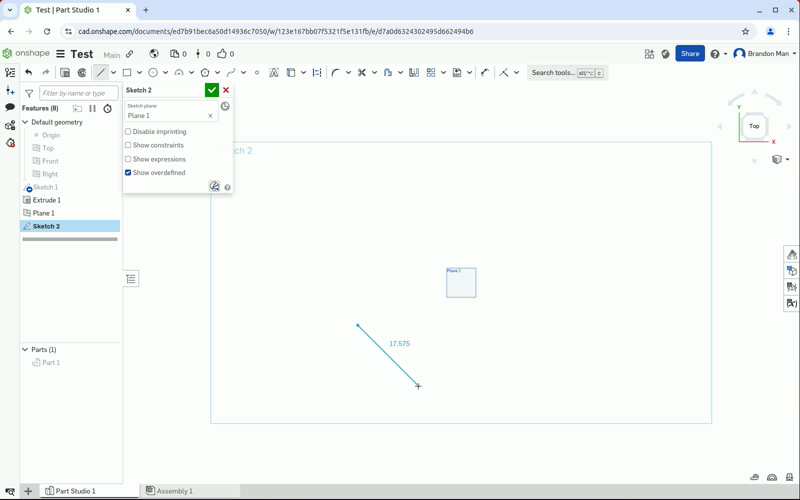
key_up(shift)
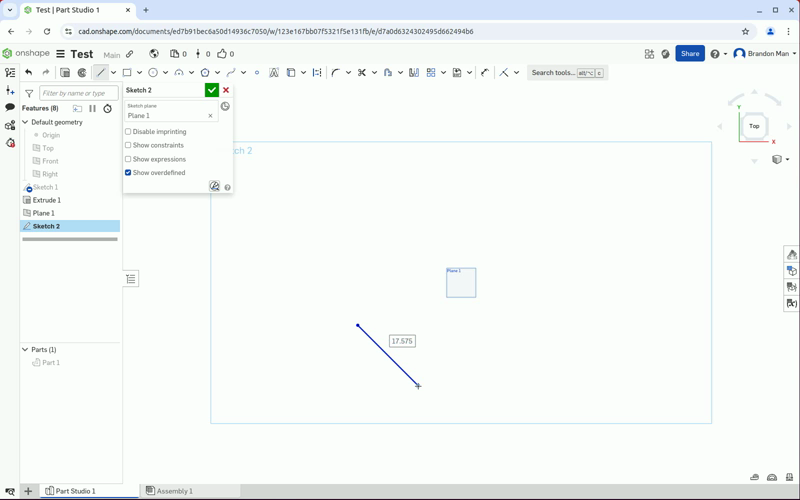
key_down(shift)
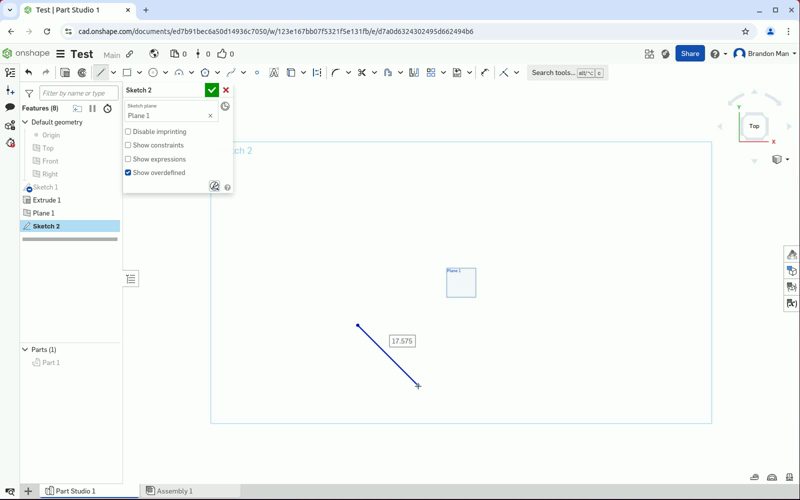
mouse_move(502, 385)
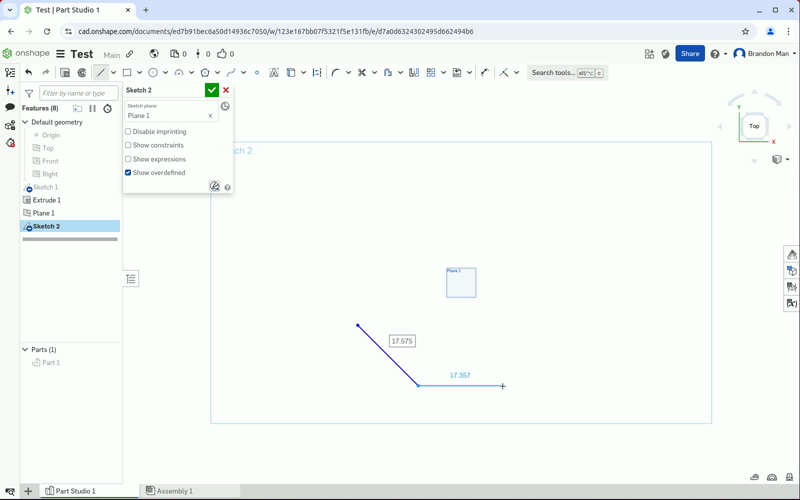
click(502, 385)
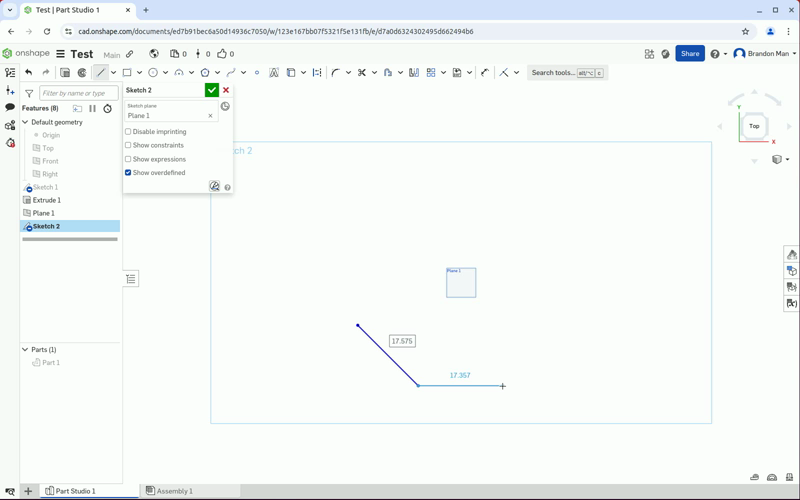
key_up(shift)
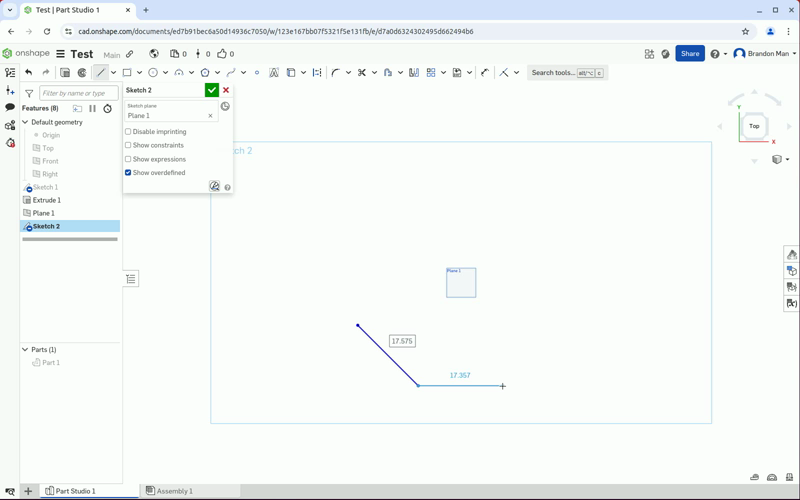
key_down(shift)
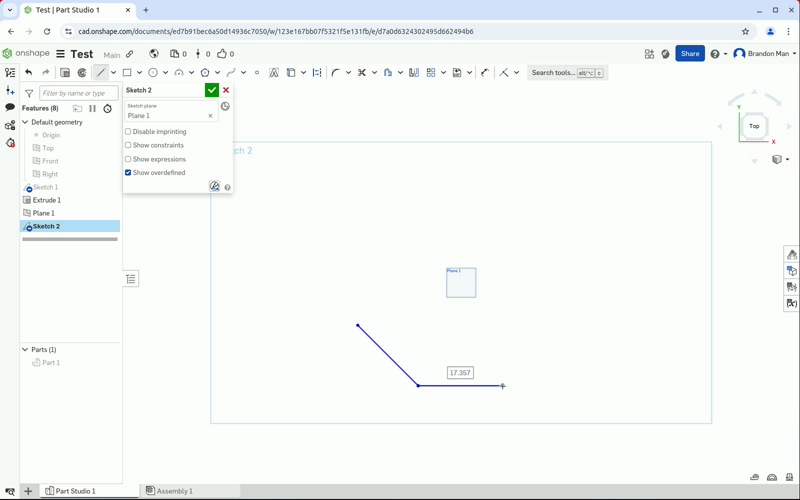
mouse_move(562, 325)
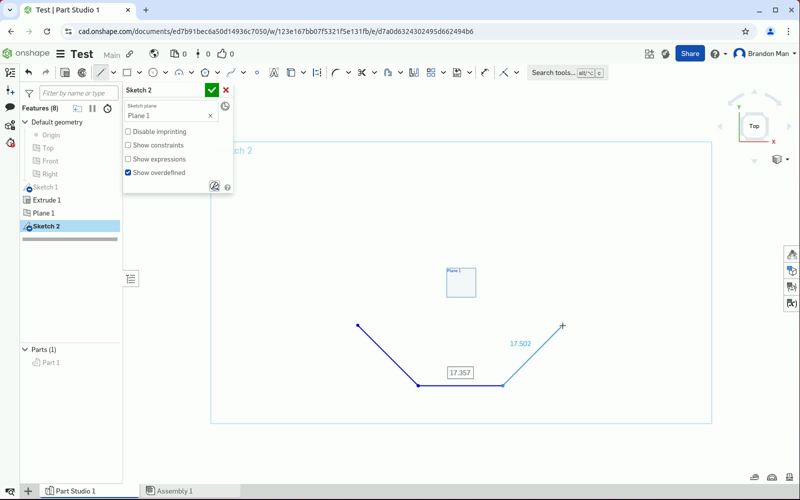
click(562, 325)
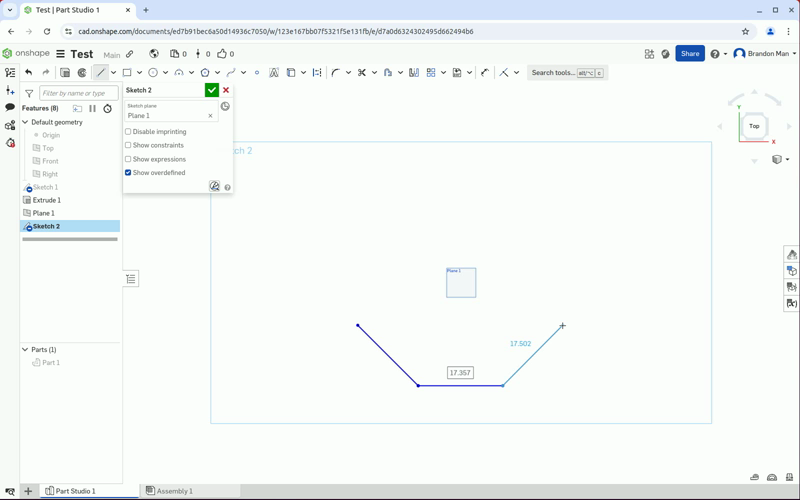
key_up(shift)
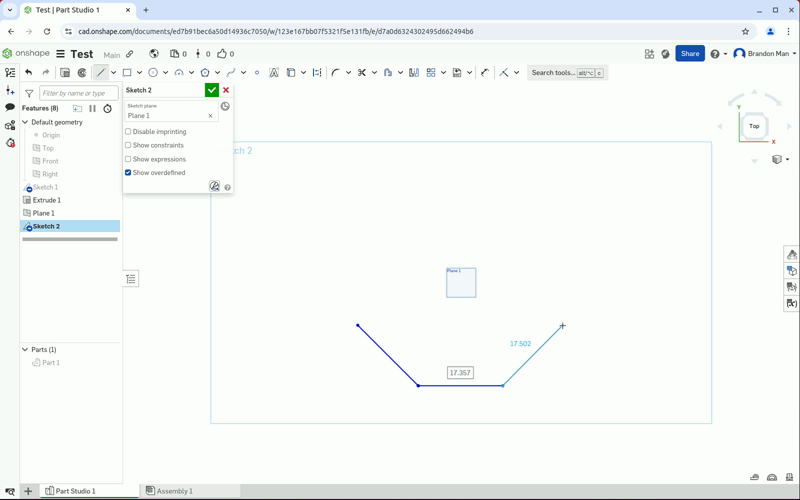
key_down(shift)
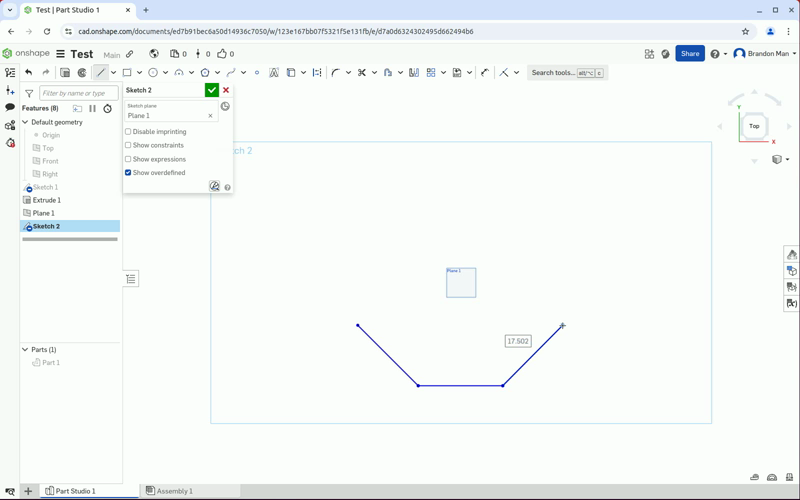
mouse_move(562, 240)
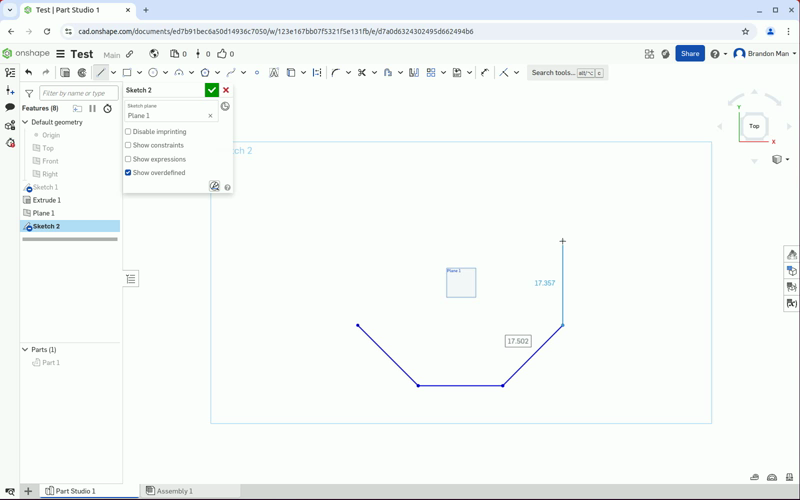
click(562, 240)
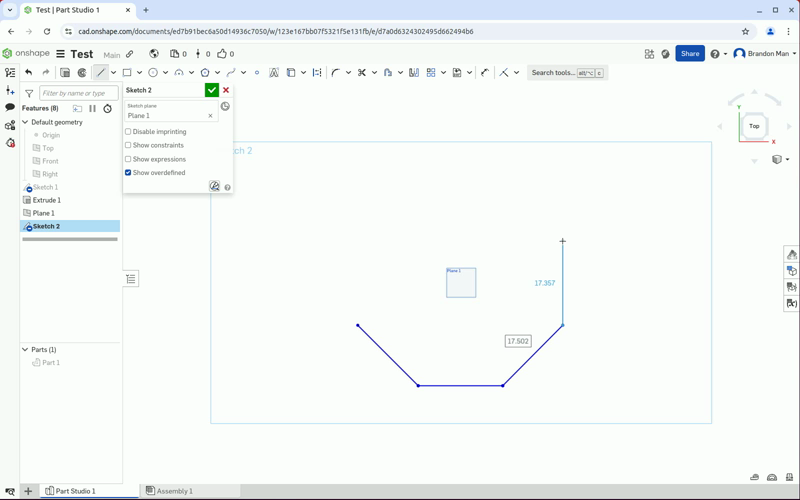
key_up(shift)
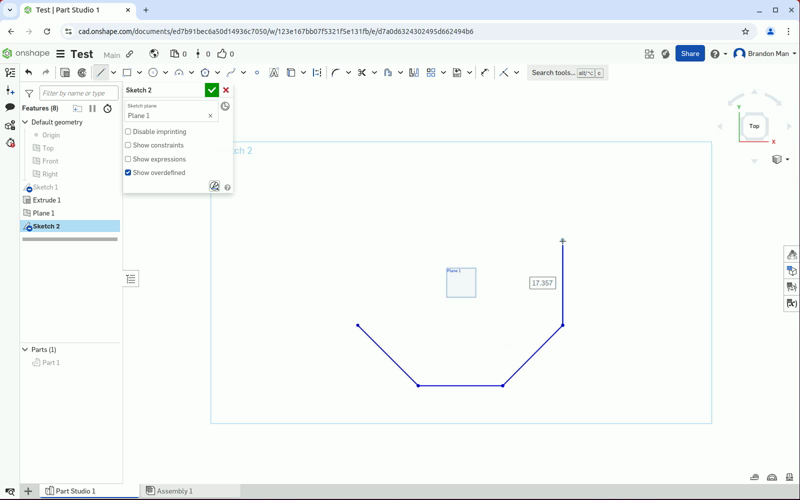
key_down(shift)
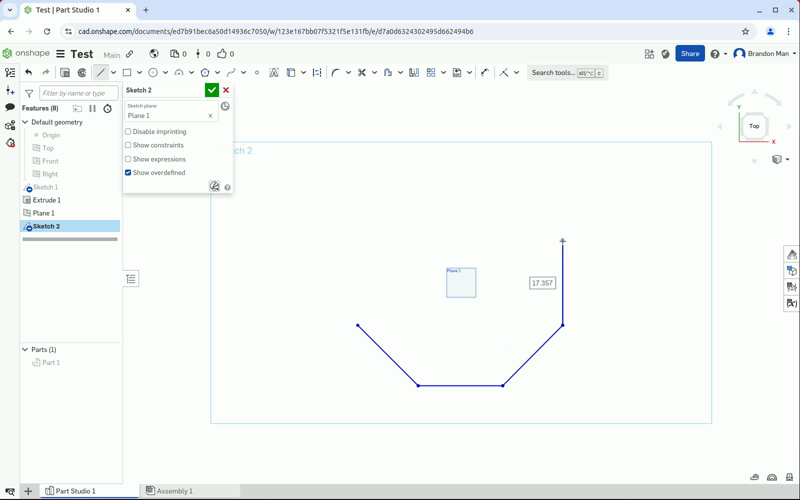
mouse_move(502, 180)
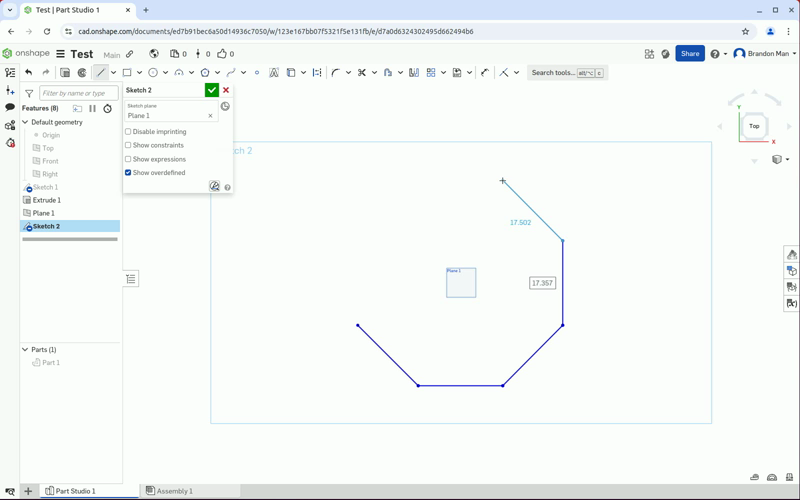
click(502, 180)
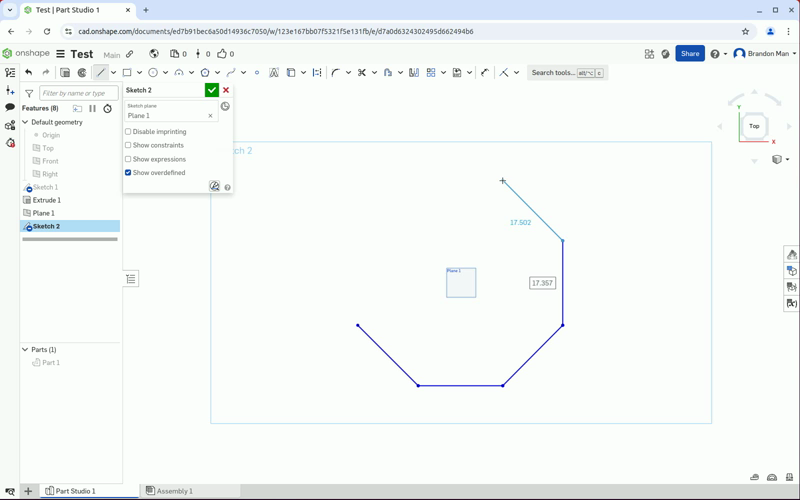
key_up(shift)
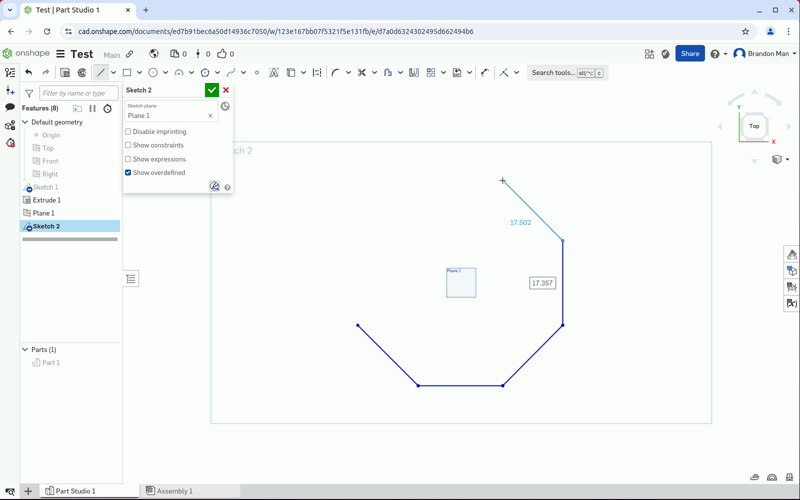
key_down(shift)
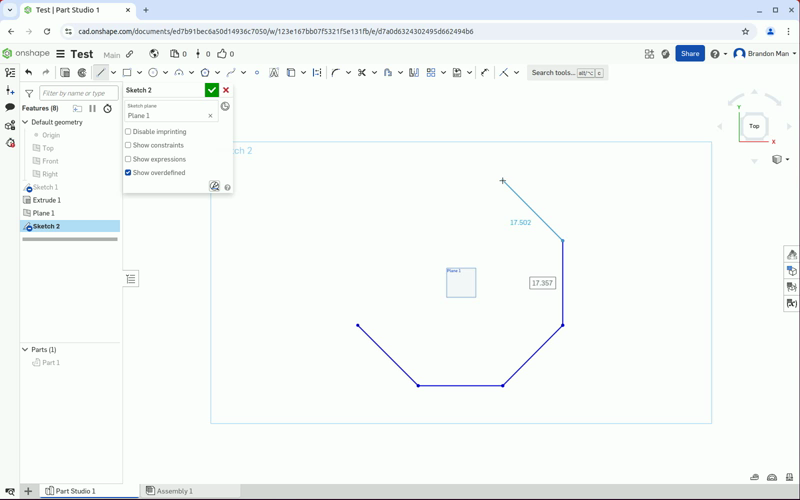
mouse_move(418, 180)
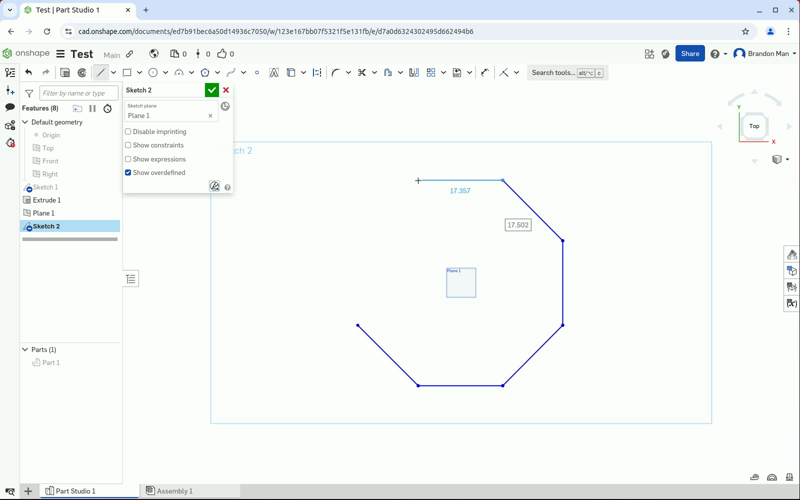
click(418, 180)
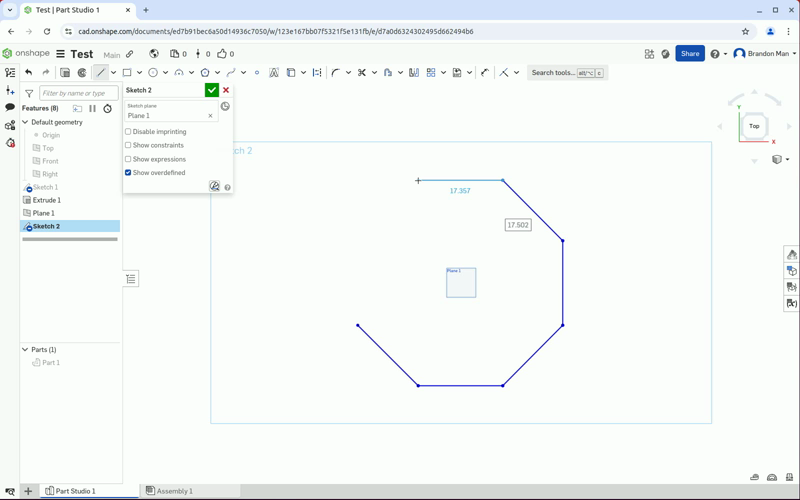
key_up(shift)
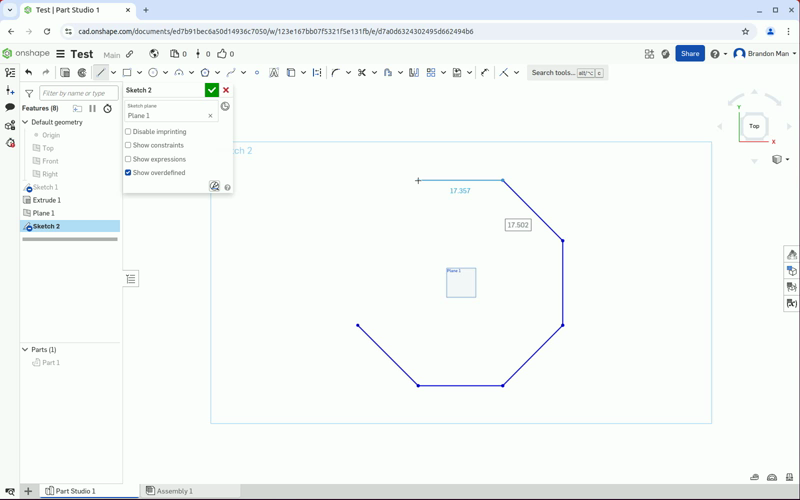
key_down(shift)
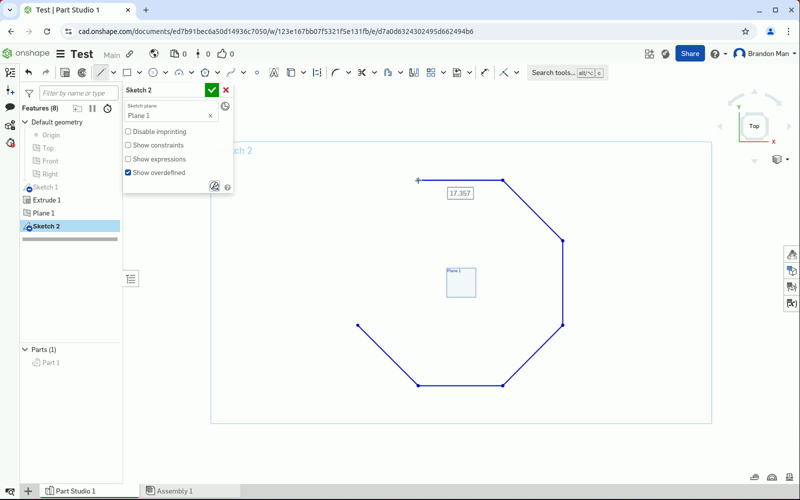
mouse_move(357, 240)
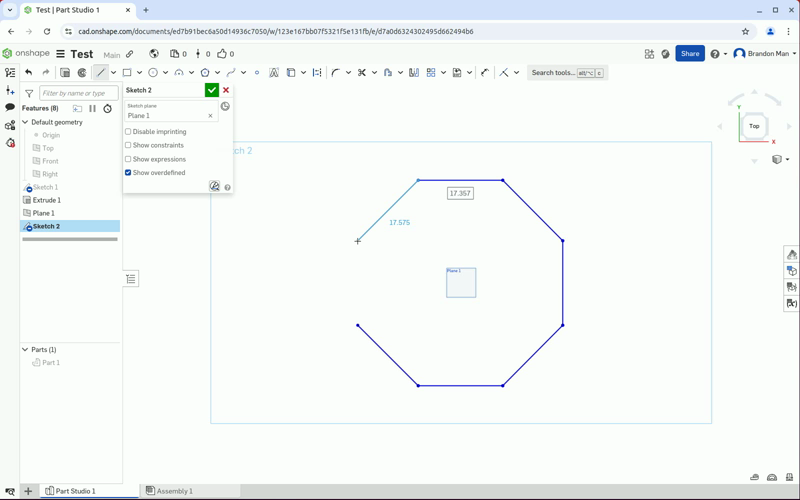
click(357, 240)
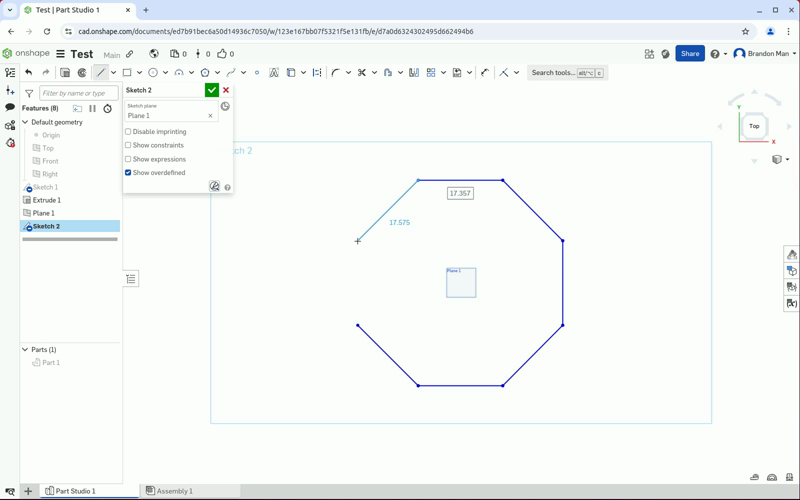
key_up(shift)
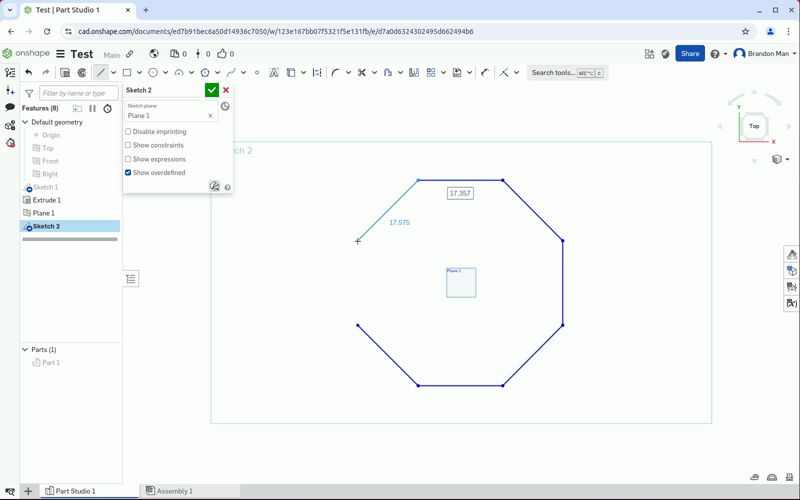
key_down(shift)
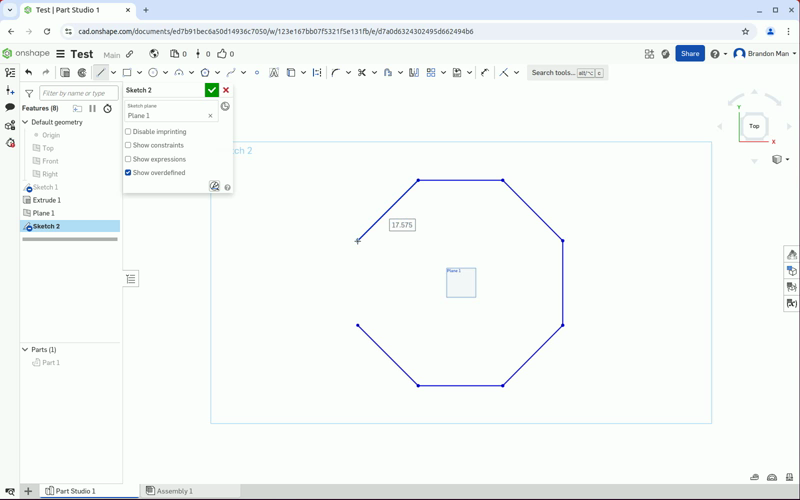
mouse_move(357, 325)
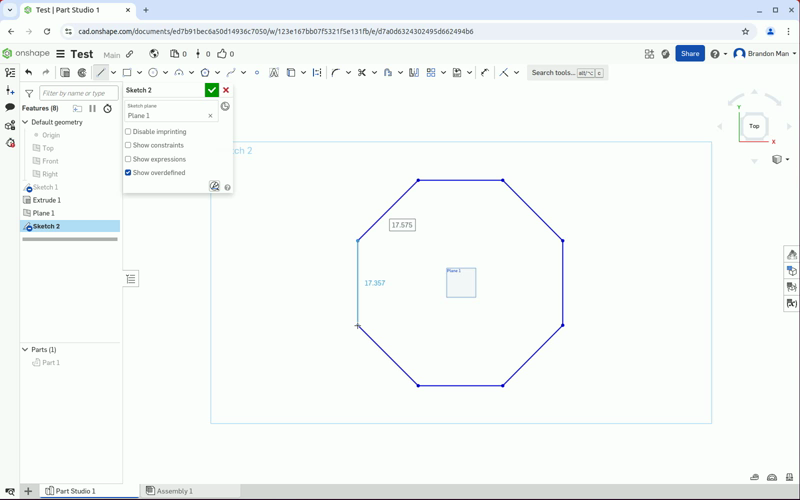
key_up(shift)
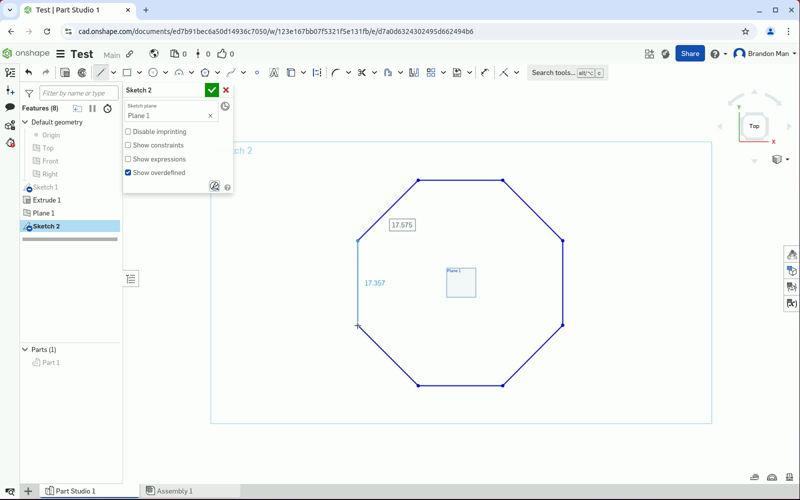
click(357, 325)
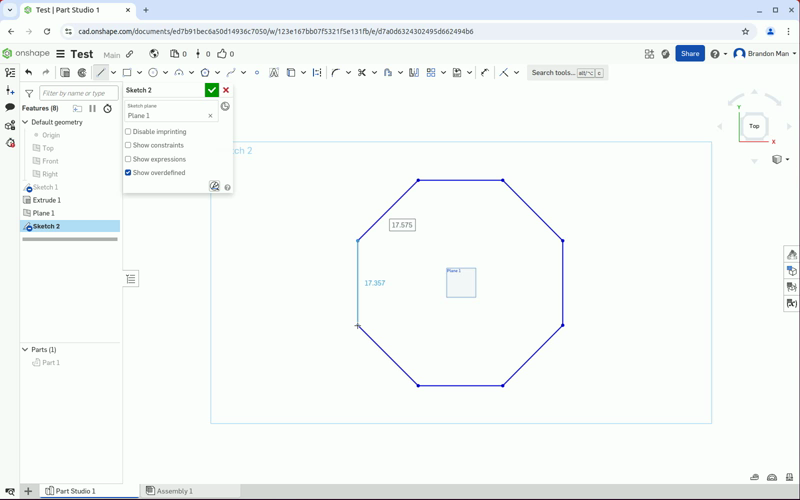
key(esc)
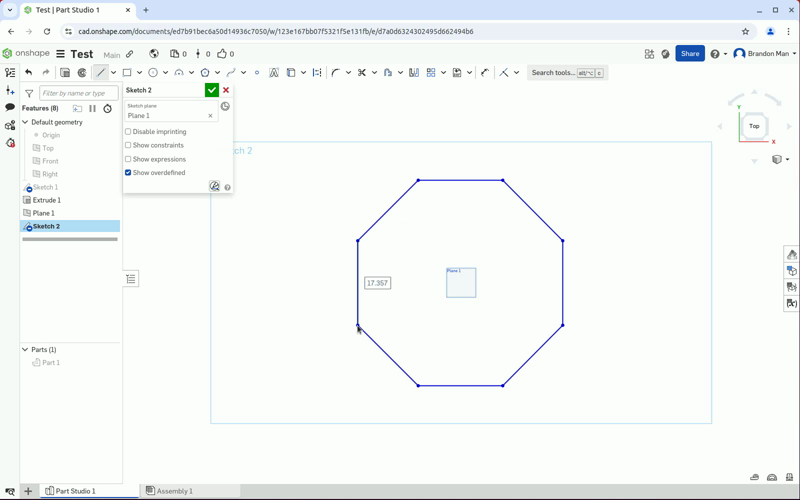
mouse_move(485, 359)
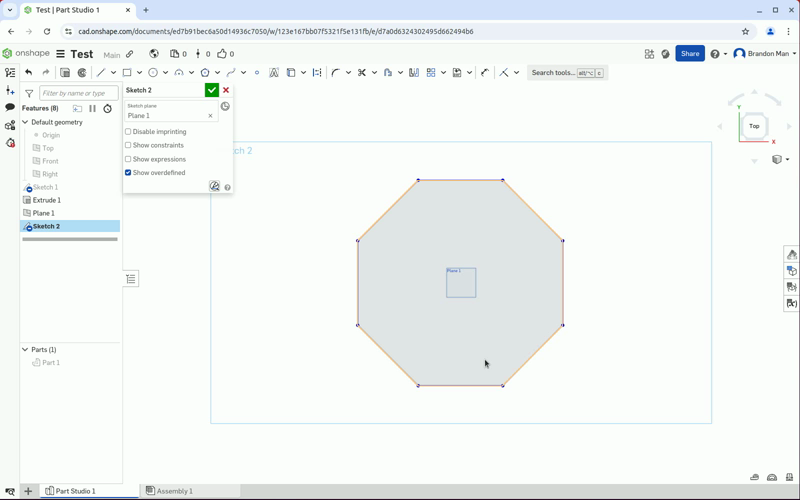
click(485, 359)
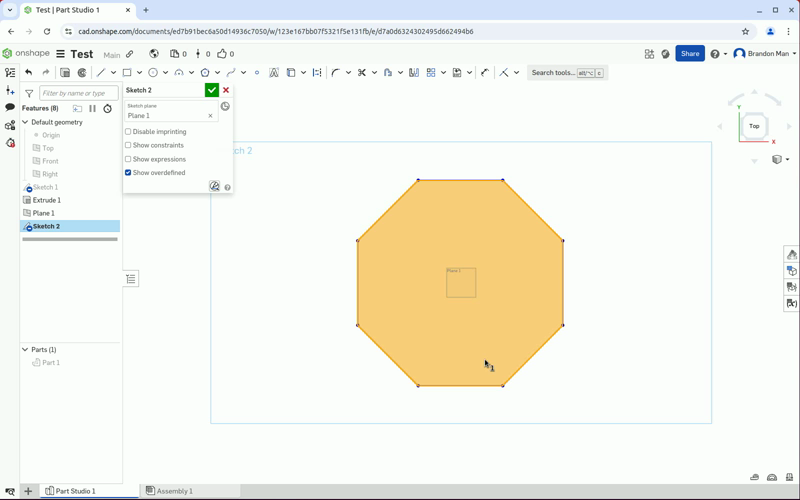
mouse_move(73, 352)
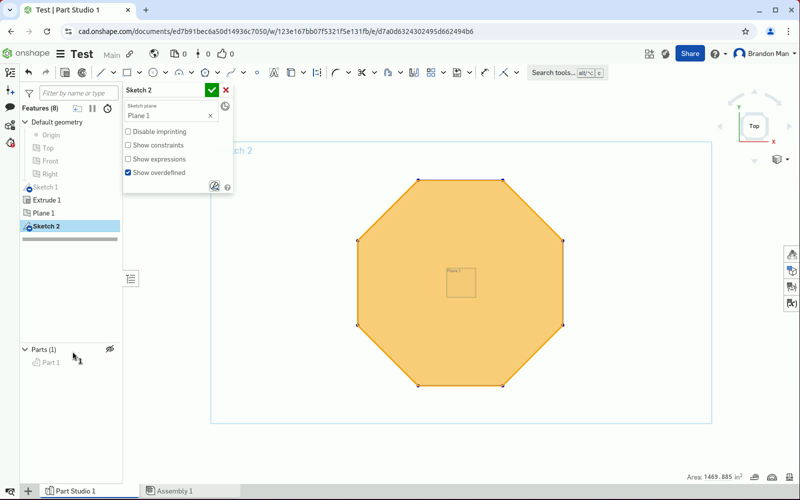
key(shift+y)
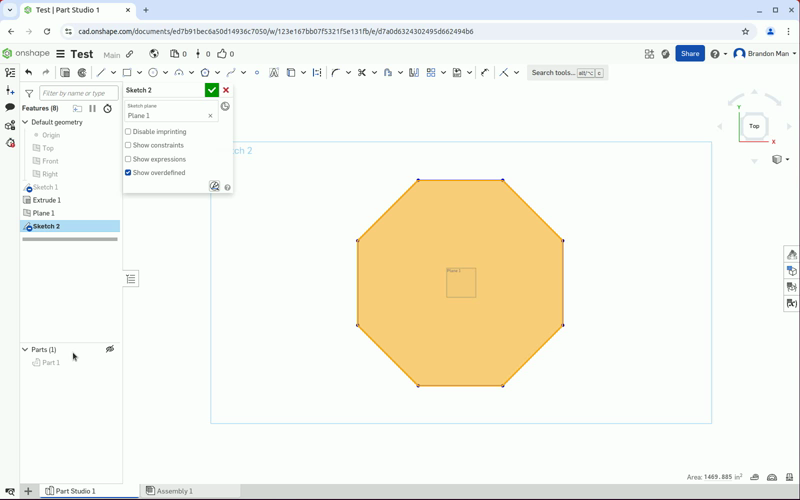
key(shift+e)
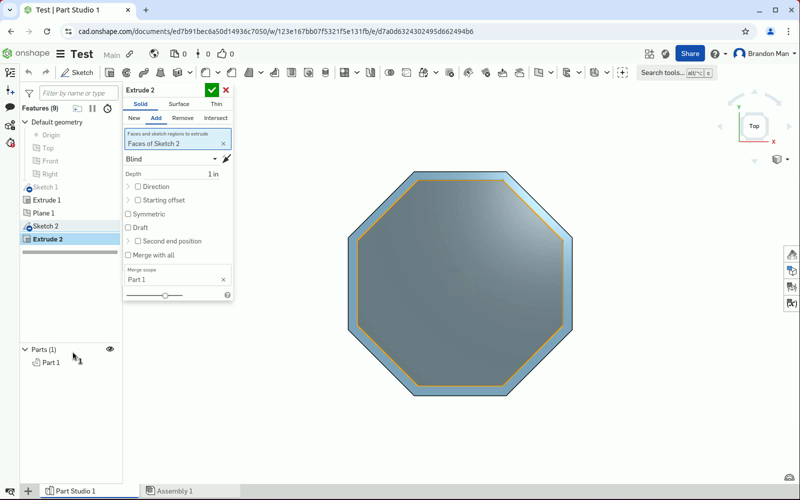
mouse_move(143, 106)
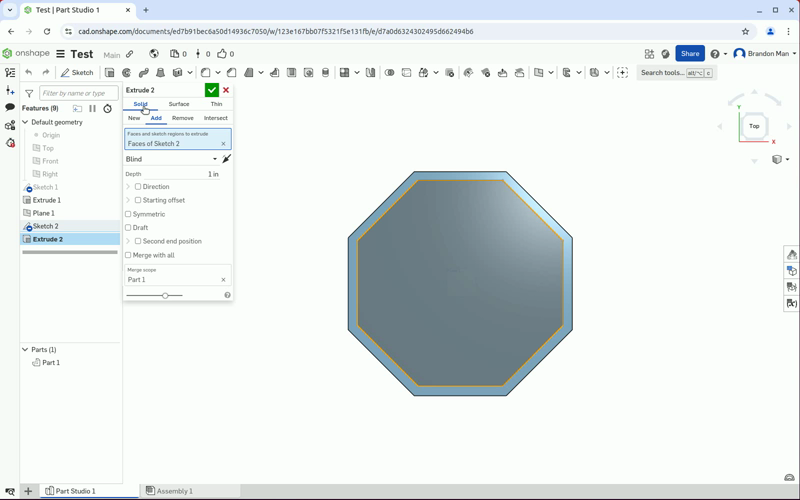
click(143, 106)
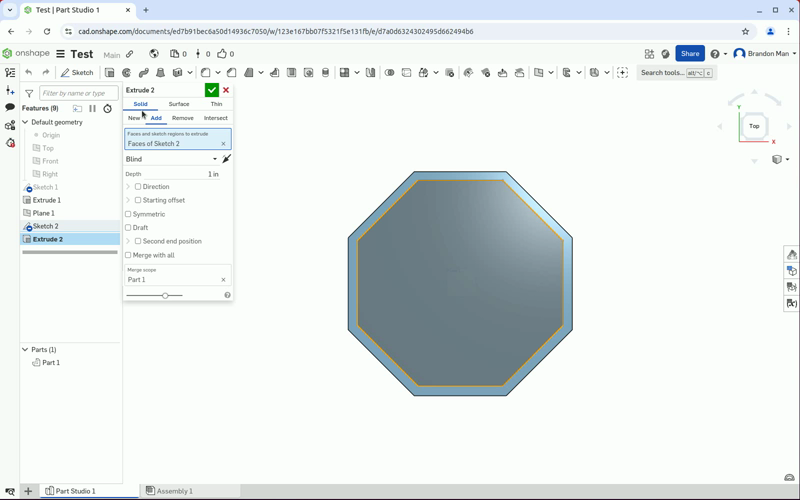
mouse_move(137, 120)
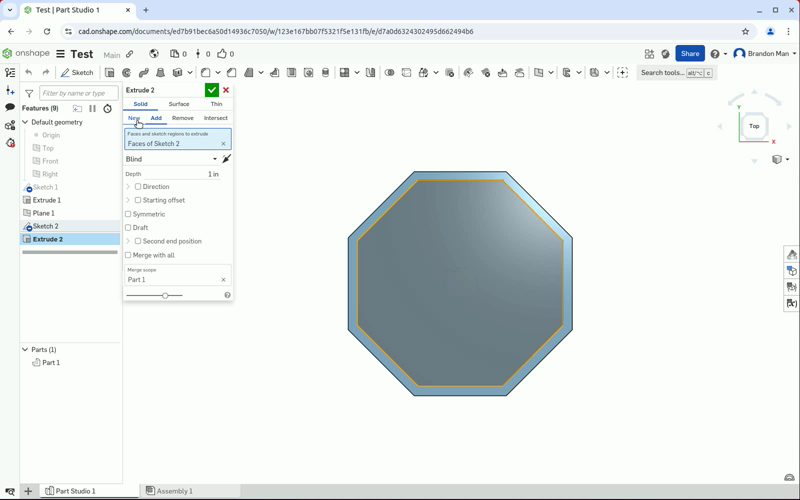
click(137, 120)
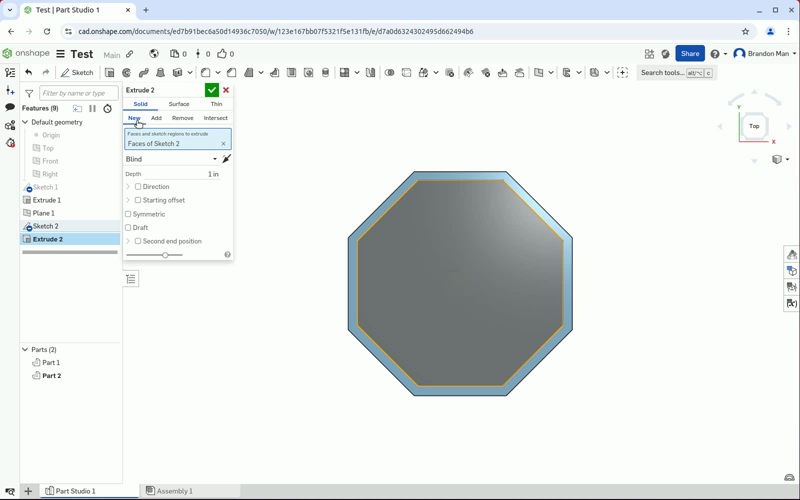
key(tab, 4)
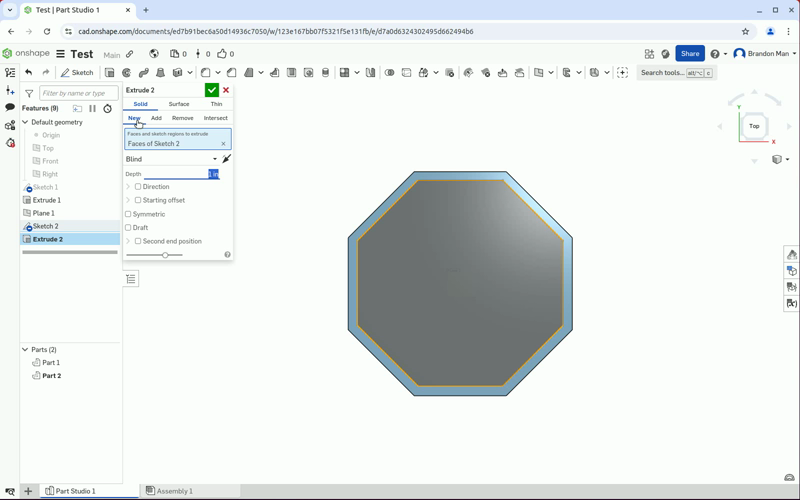
text(7.703)
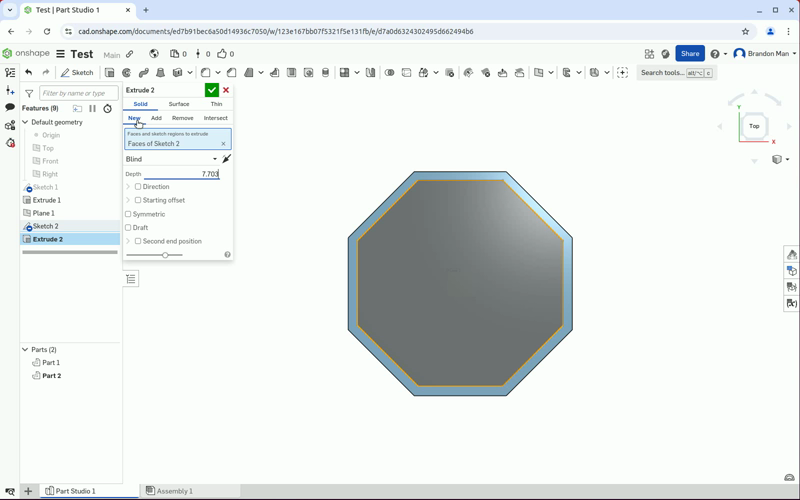
key(enter)
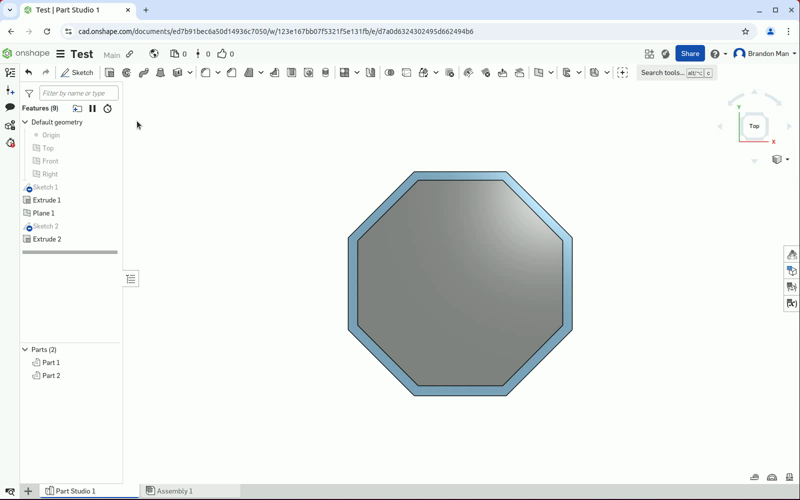
key(shift+h)
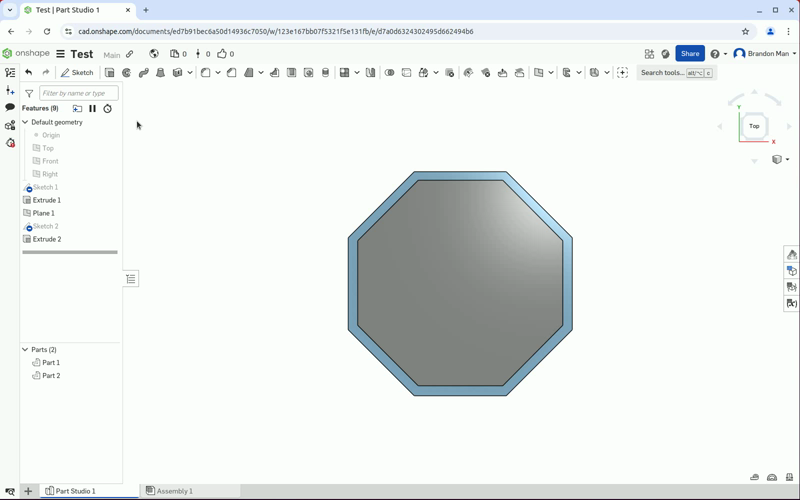
key(shift+h)
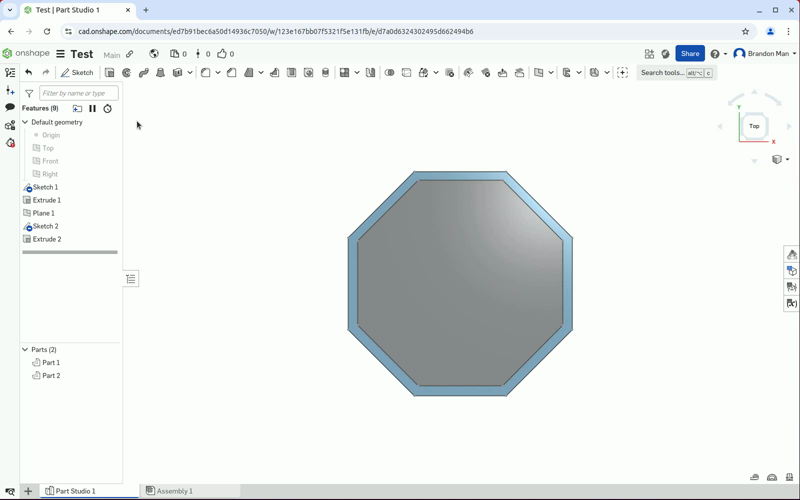
key(shift+7)
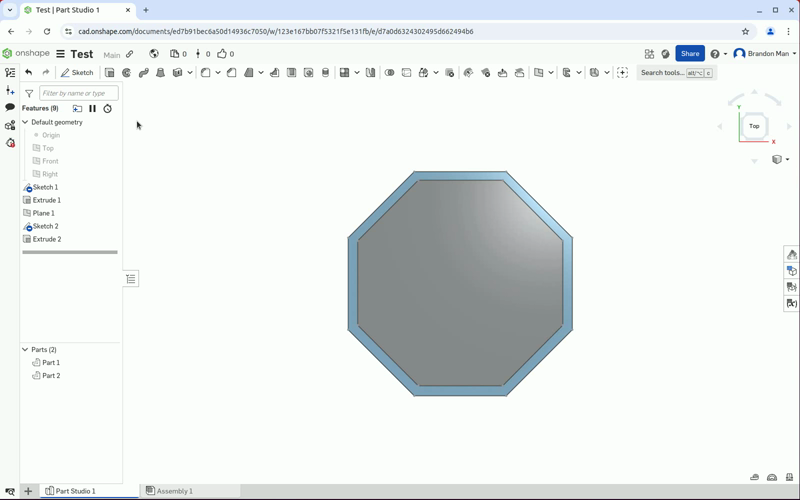
key(up, 3)
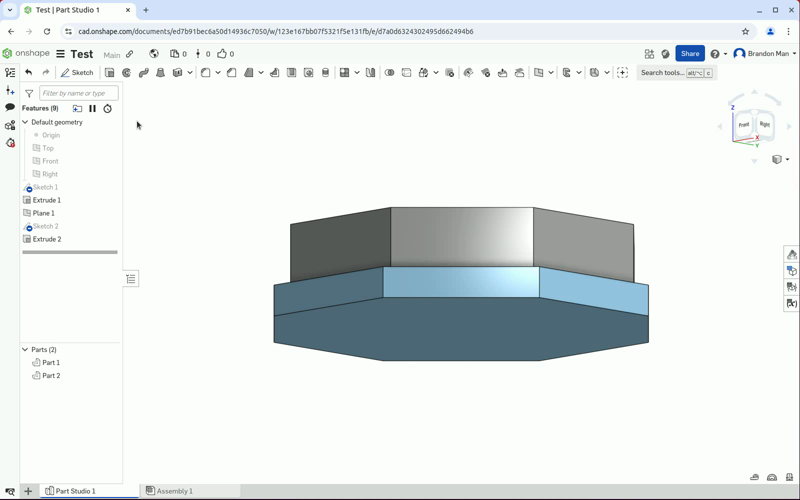
key(left, 3)
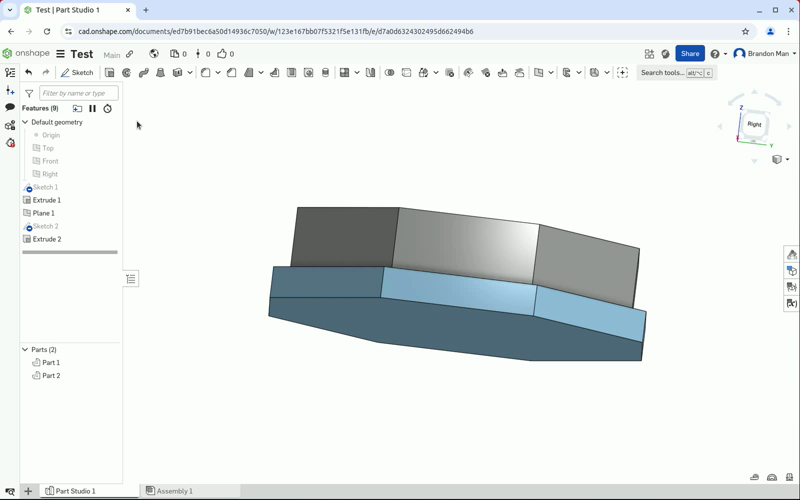
key(right, 3)
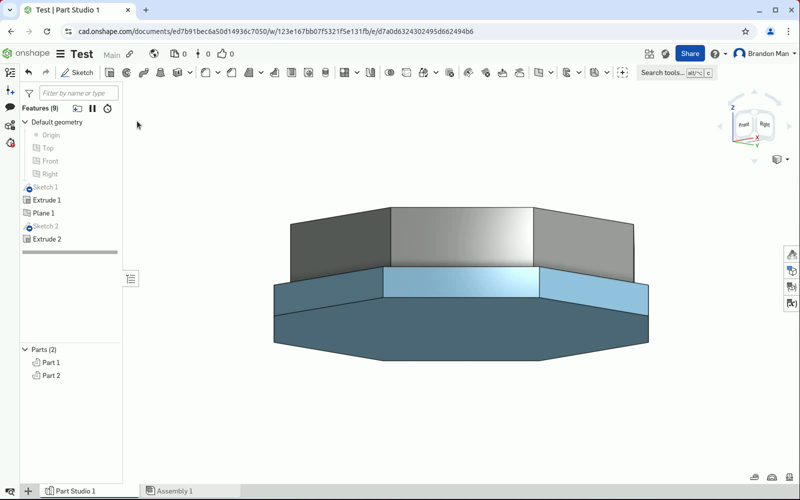
key(down, 3)
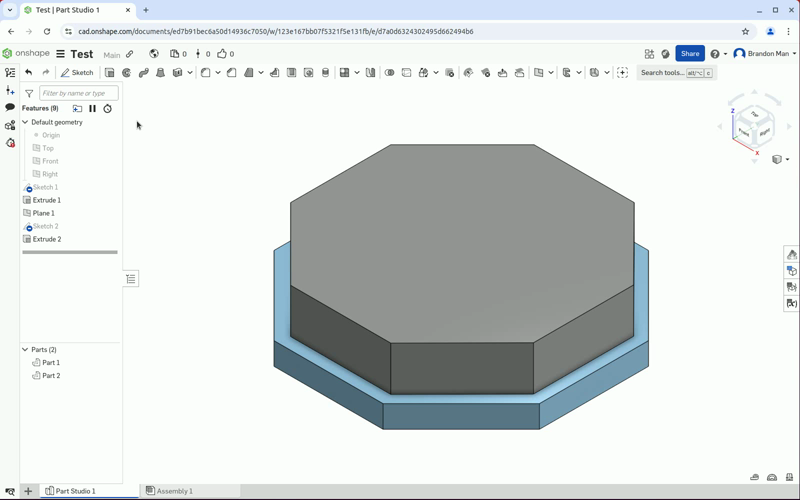
mouse_move(73, 189)
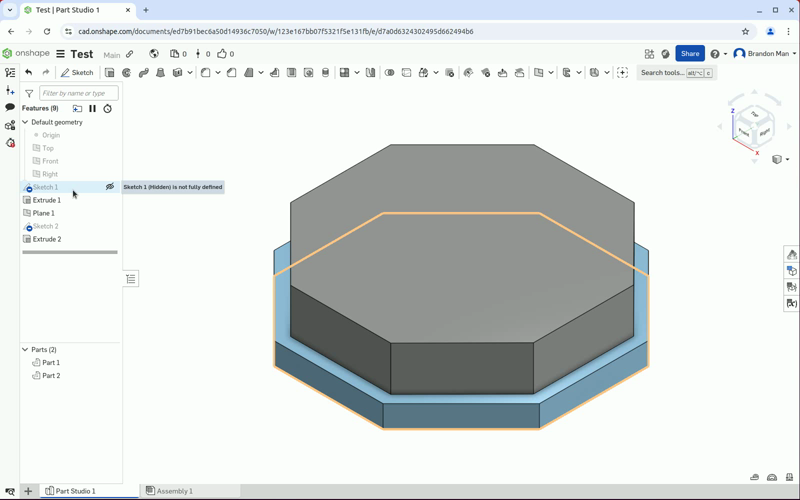
click(73, 189)